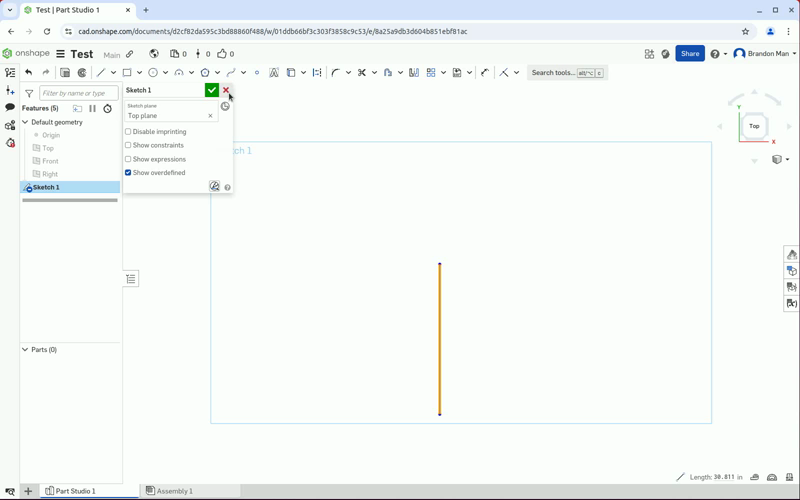
key(shift+h)
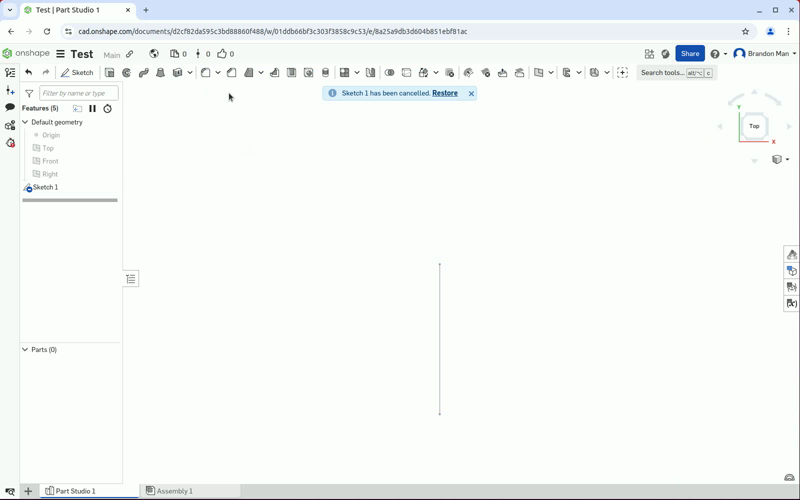
key(shift+s)
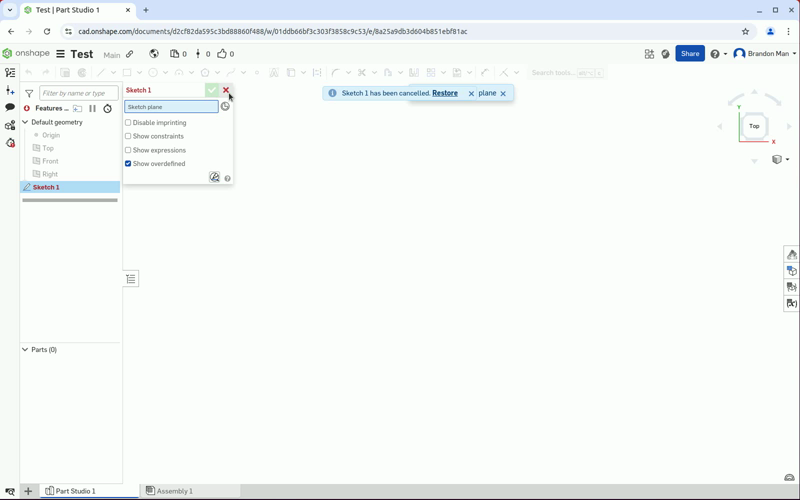
mouse_move(73, 150)
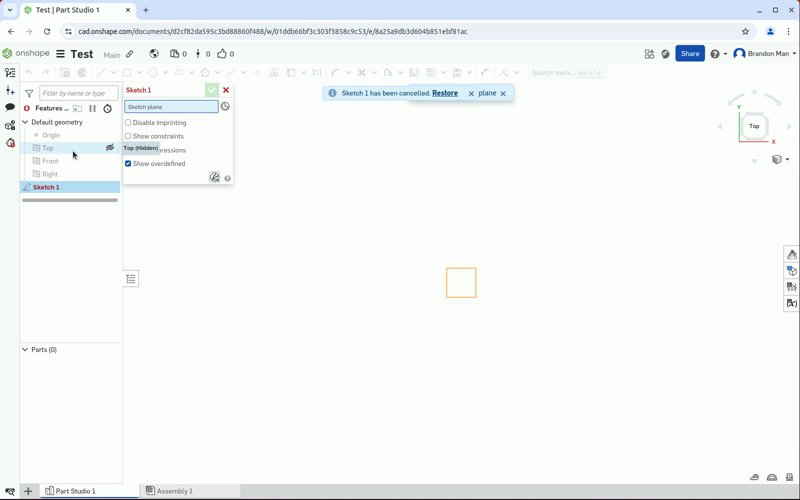
click(73, 150)
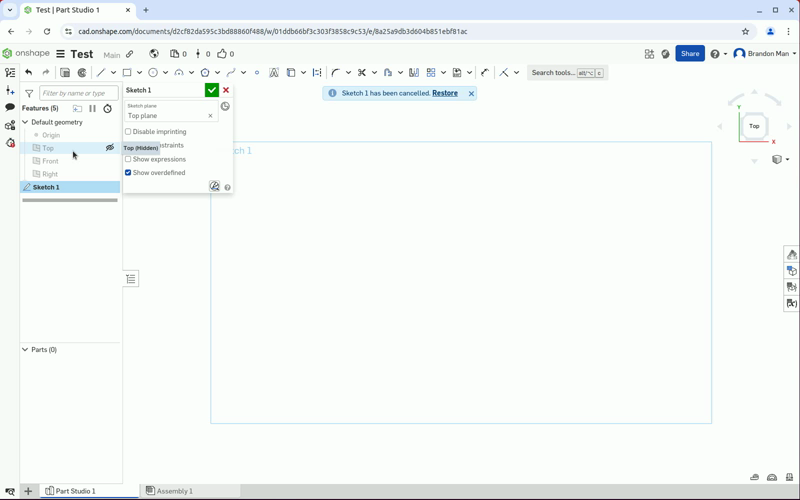
mouse_move(73, 352)
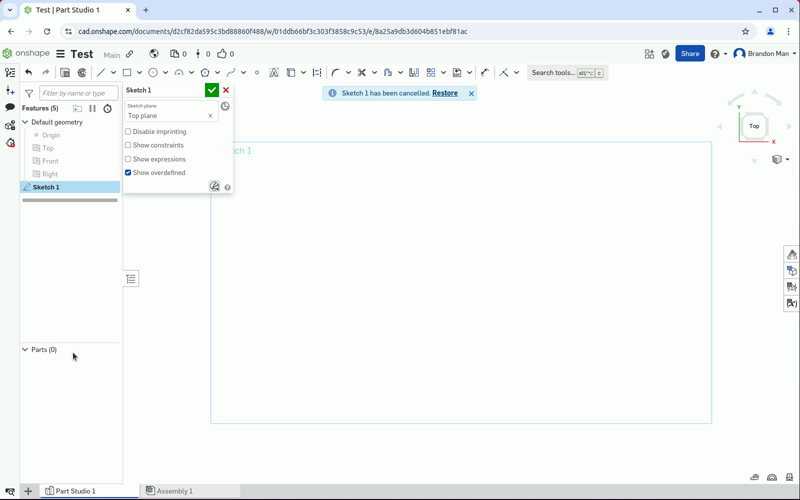
key(y)
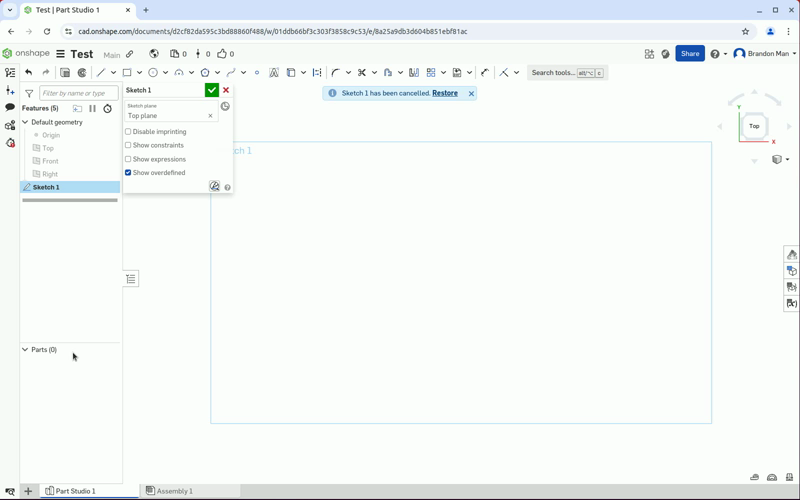
key(l)
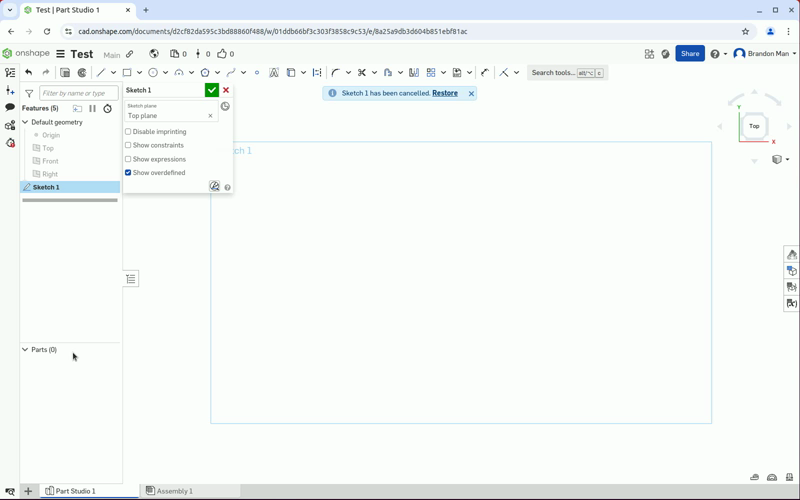
key_down(shift)
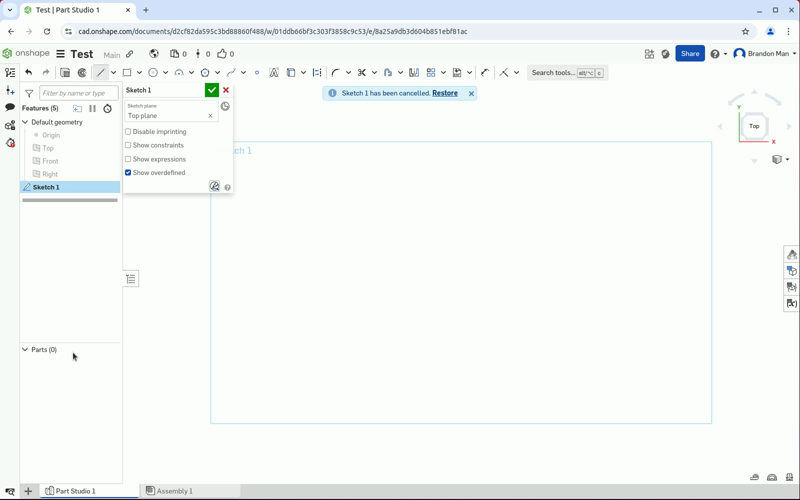
mouse_move(401, 313)
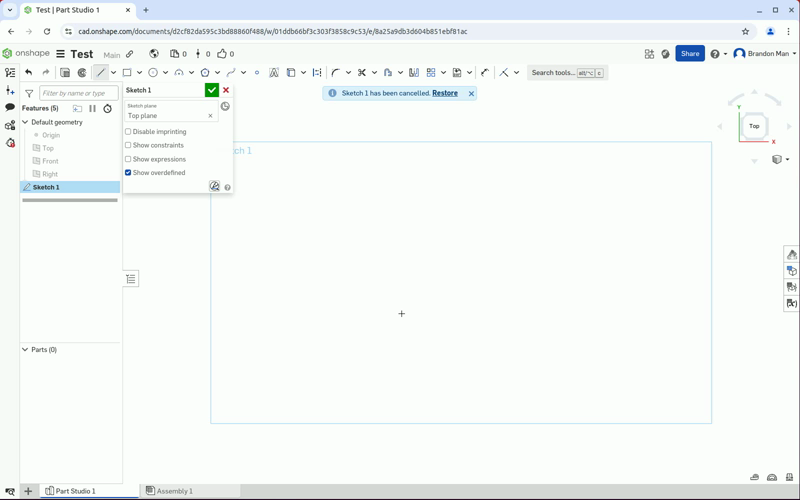
click(401, 313)
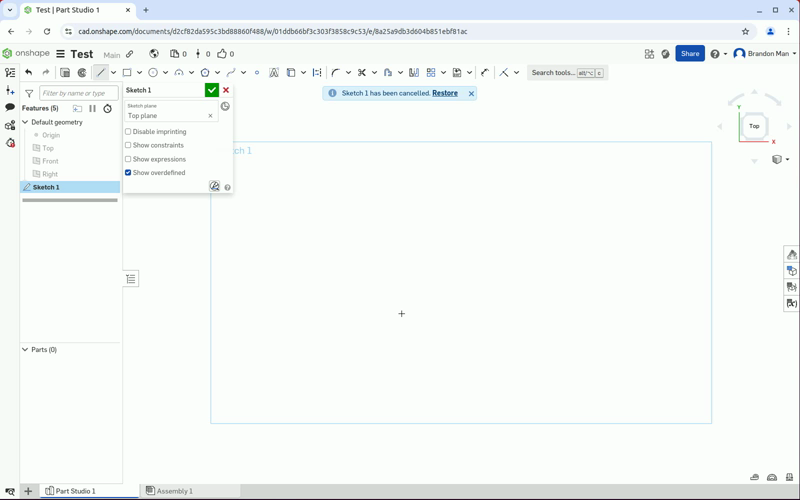
key_up(shift)
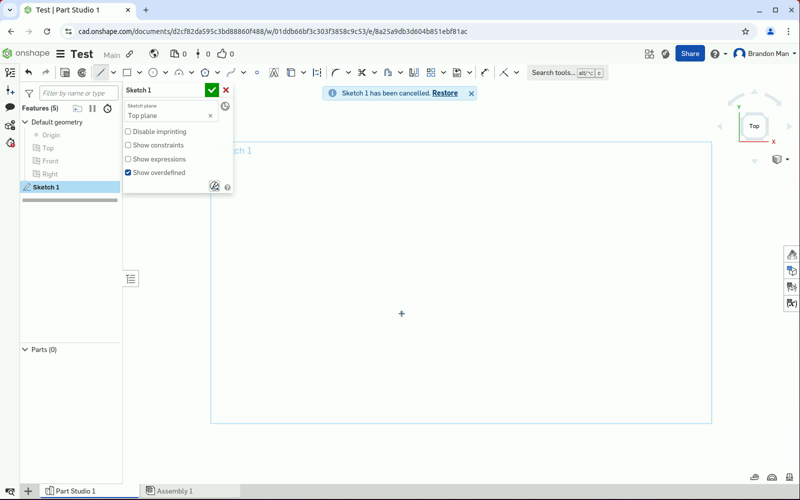
key_down(shift)
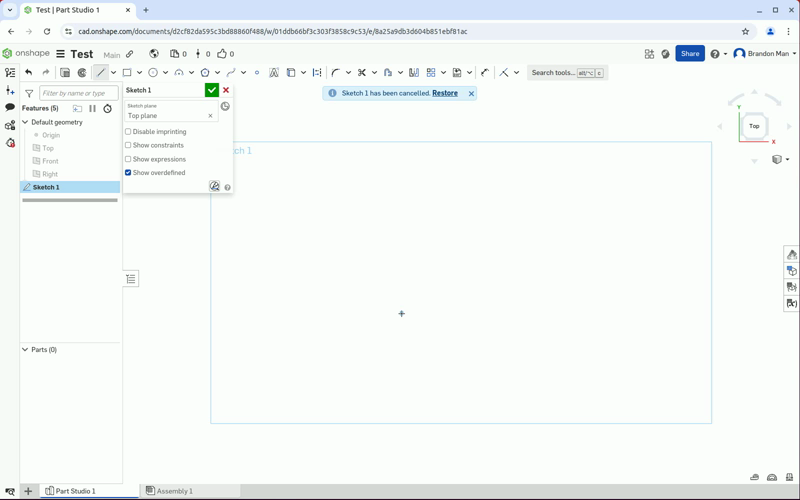
mouse_move(572, 313)
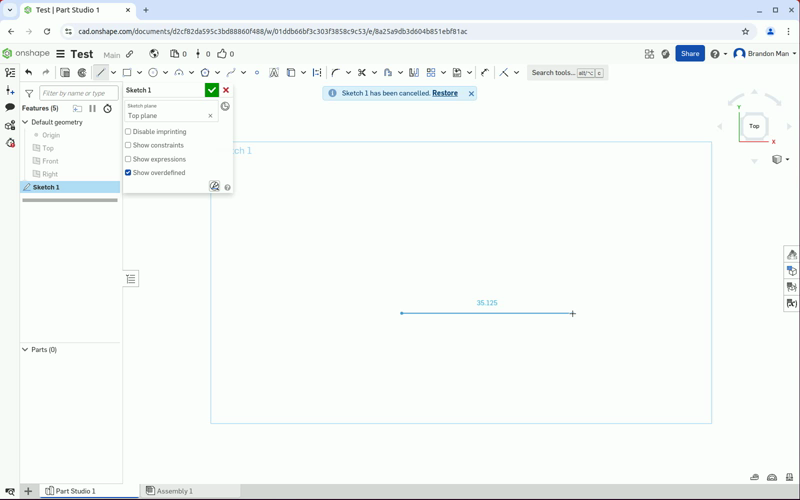
click(572, 313)
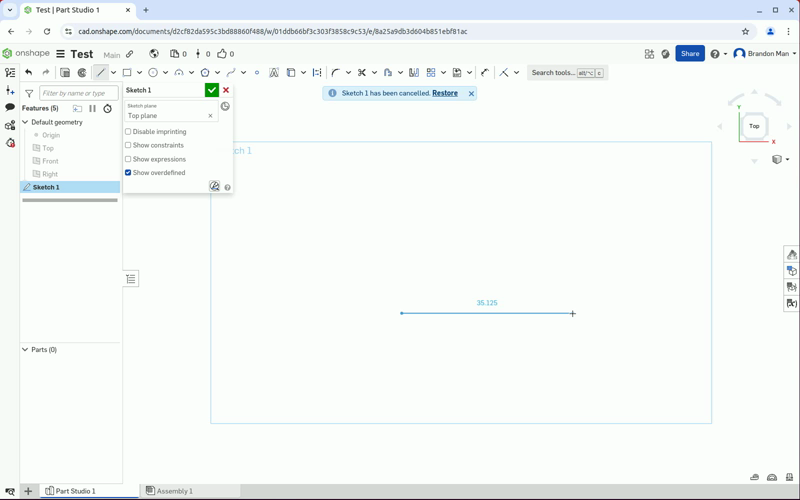
key_up(shift)
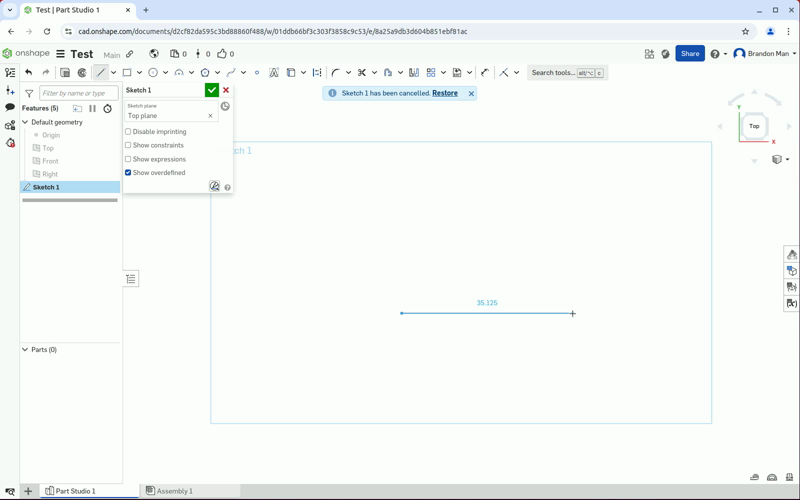
key_down(shift)
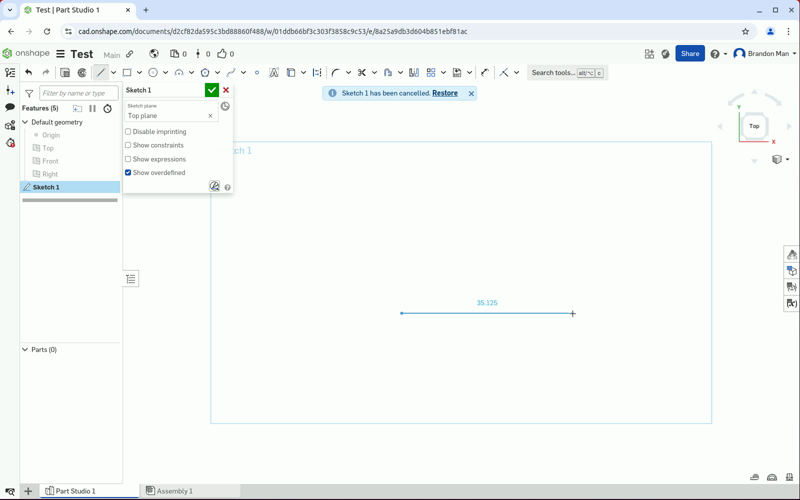
mouse_move(572, 250)
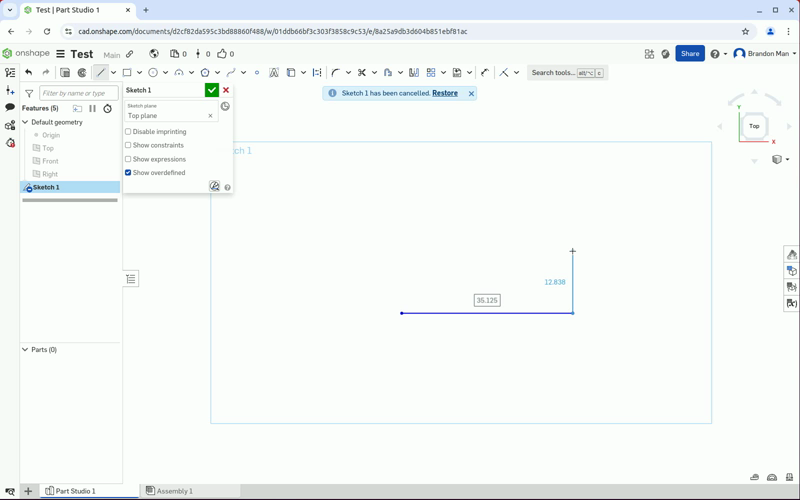
click(572, 250)
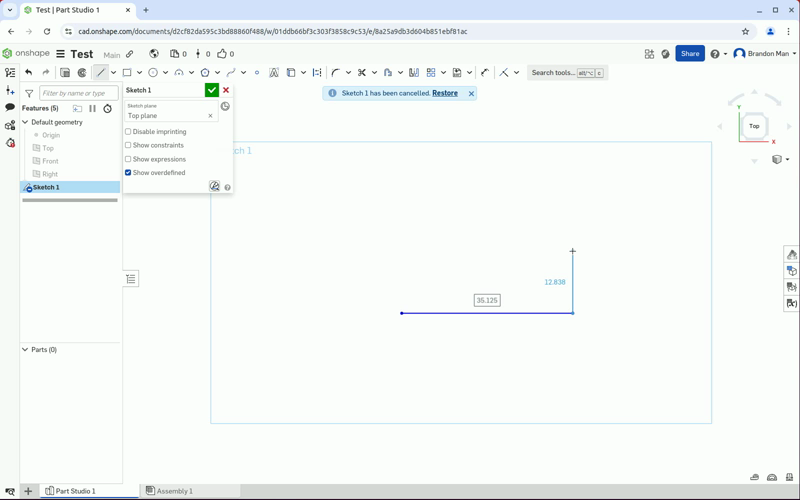
key_up(shift)
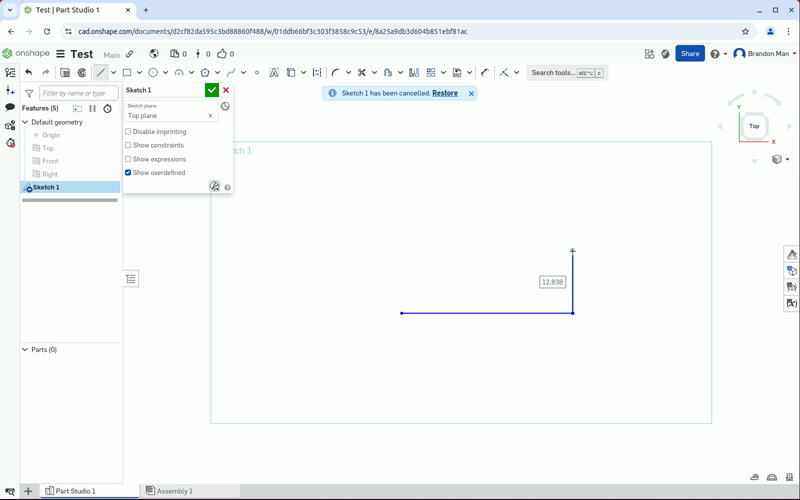
key_down(shift)
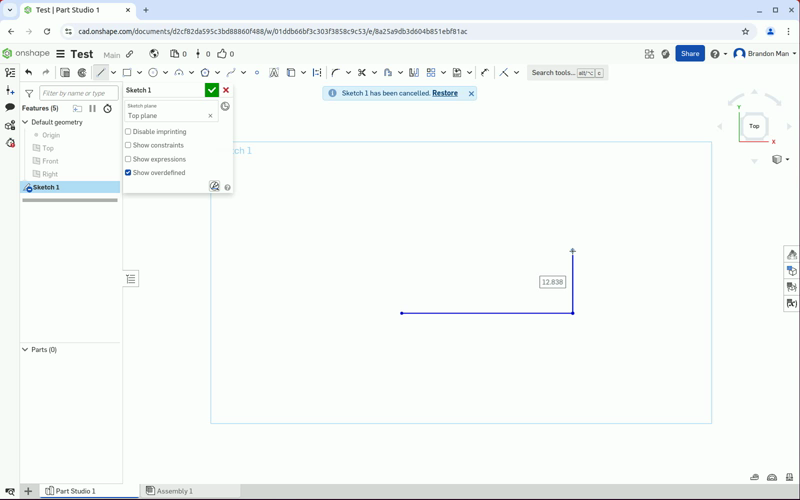
mouse_move(401, 250)
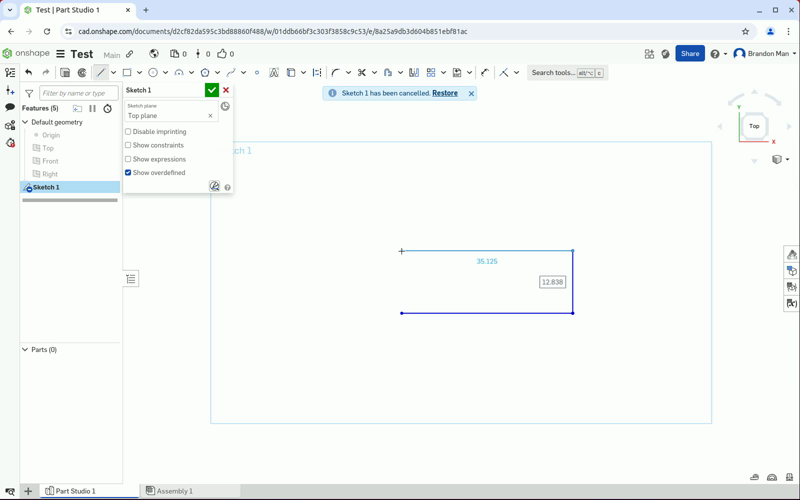
click(401, 250)
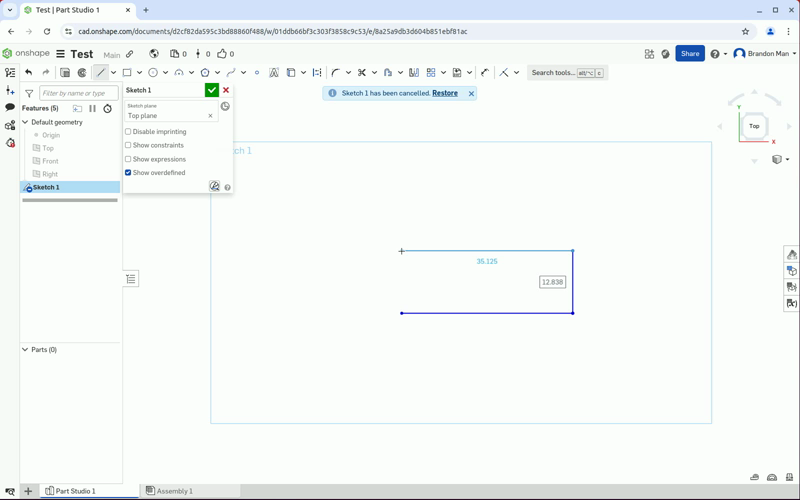
key_up(shift)
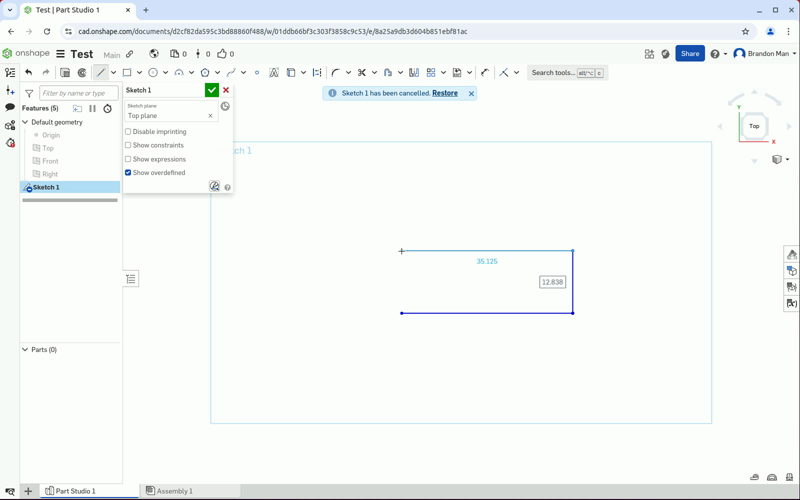
key_down(shift)
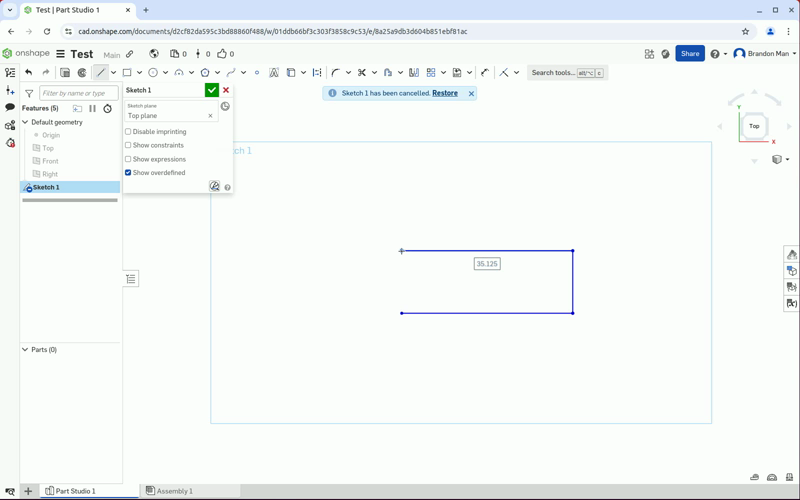
mouse_move(401, 313)
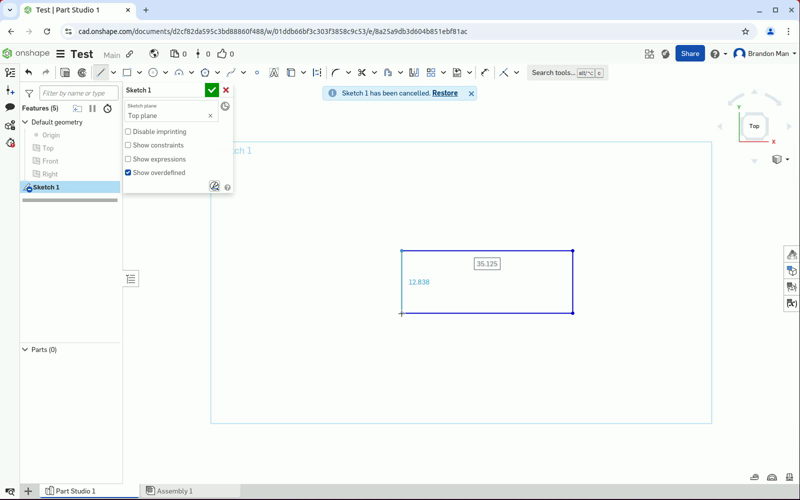
key_up(shift)
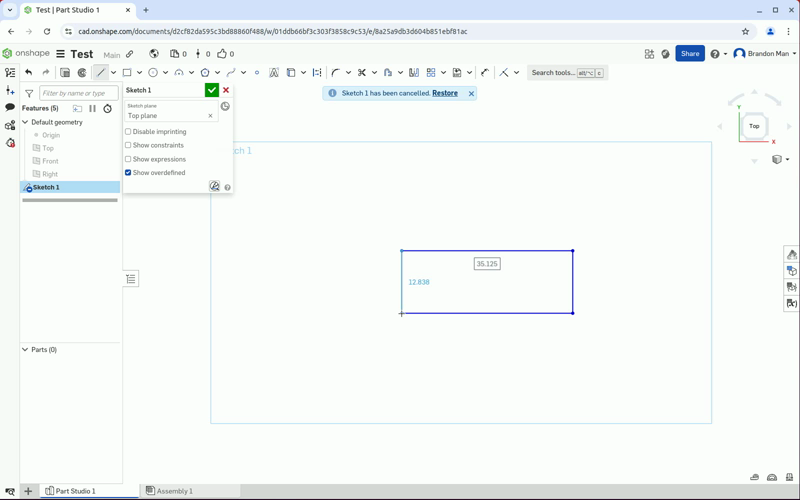
click(401, 313)
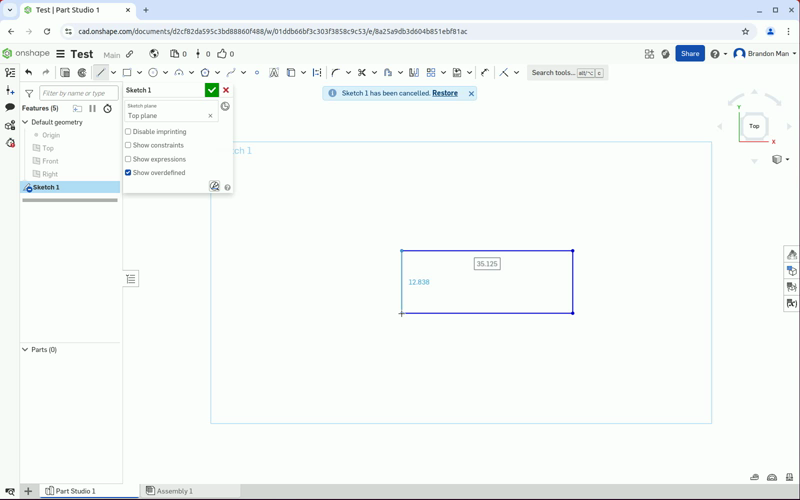
key(esc)
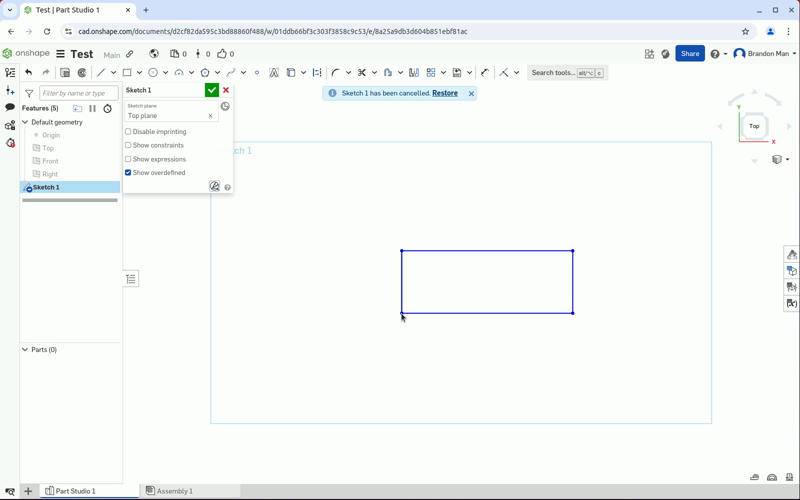
mouse_move(527, 272)
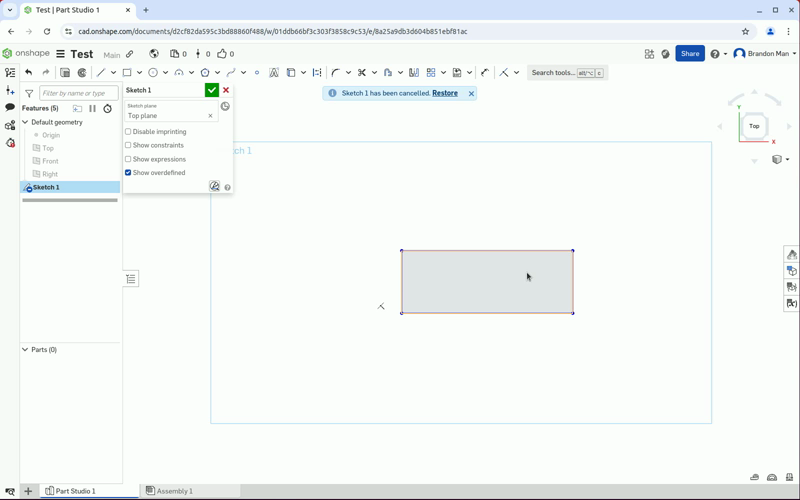
click(527, 272)
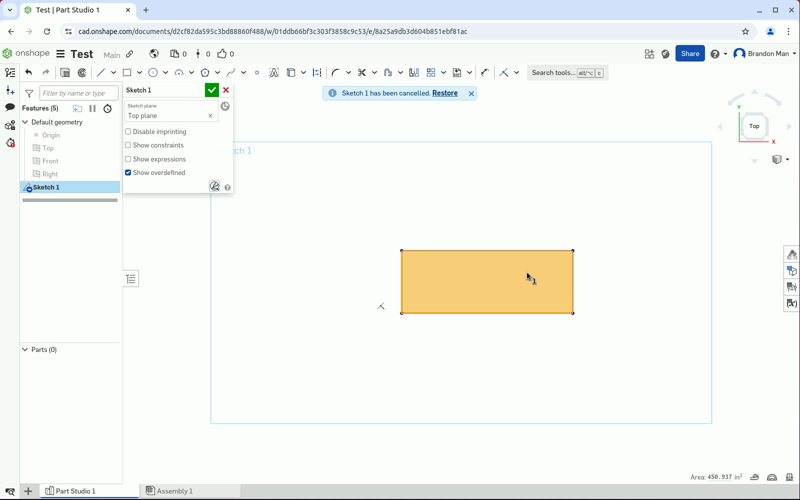
mouse_move(73, 352)
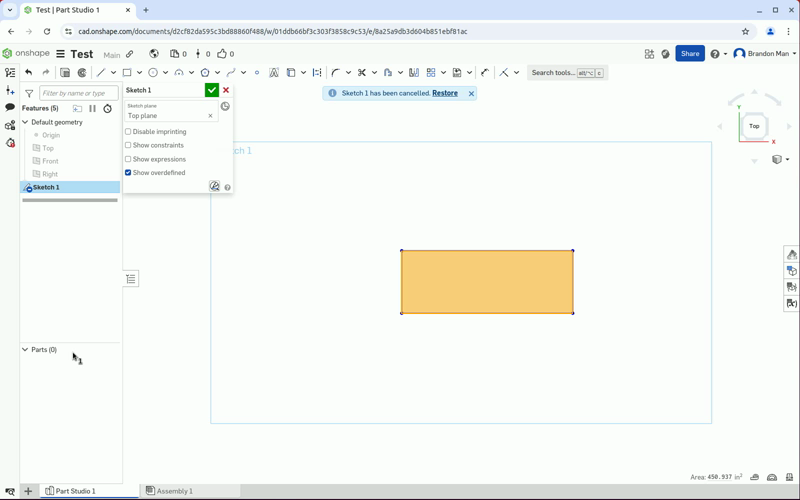
key(shift+y)
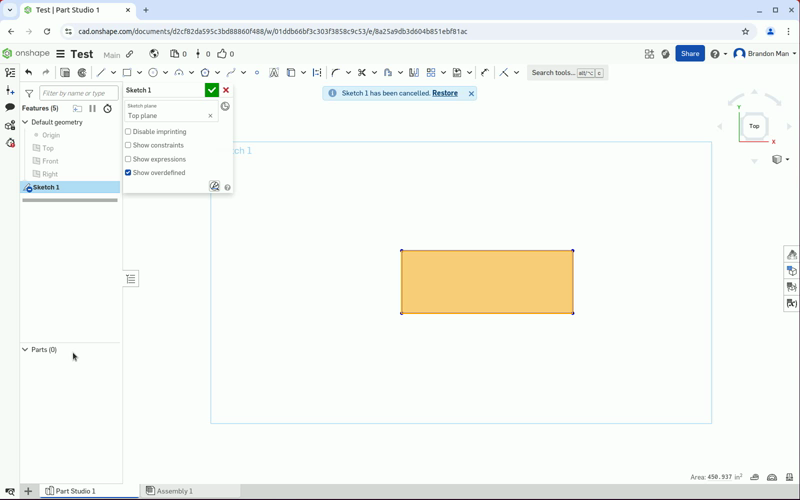
key(shift+e)
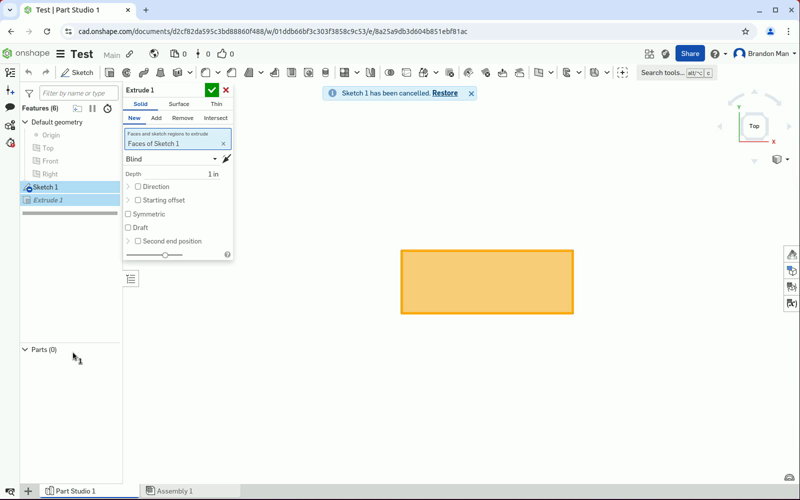
mouse_move(143, 106)
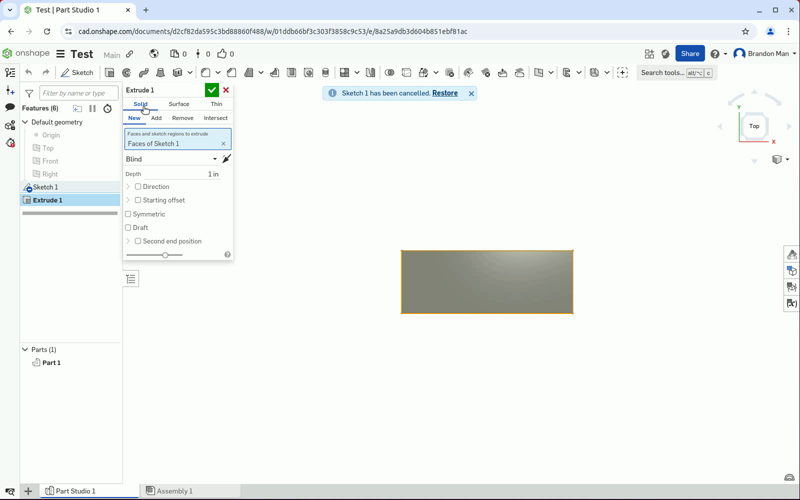
click(143, 106)
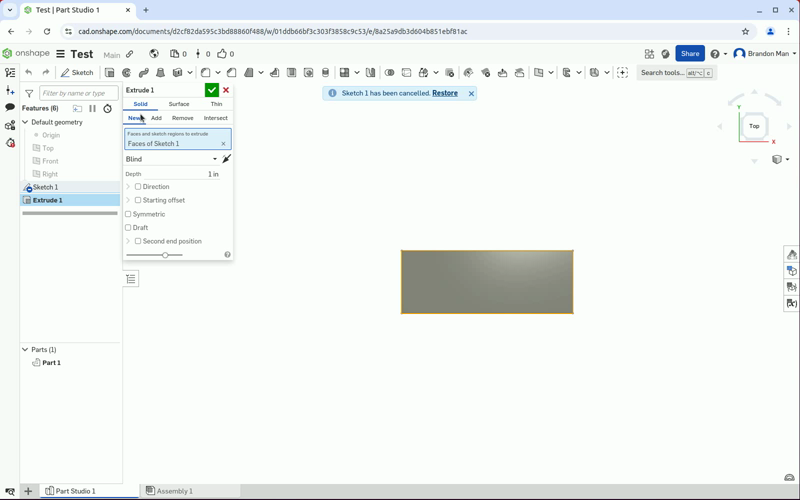
mouse_move(137, 120)
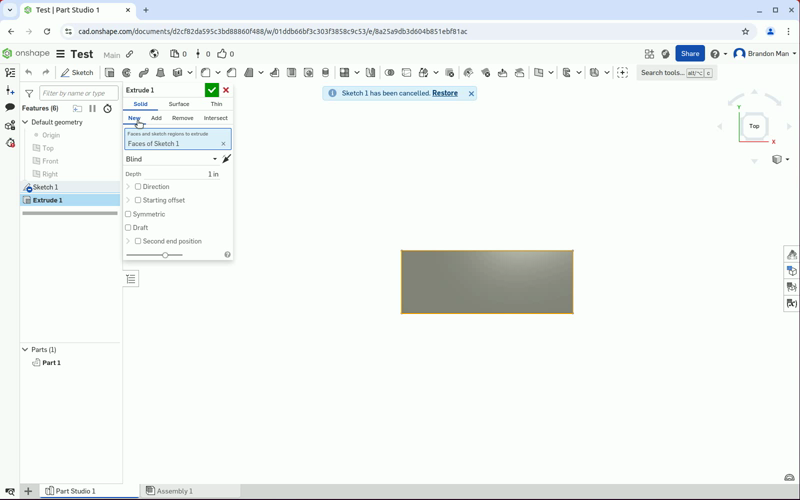
click(137, 120)
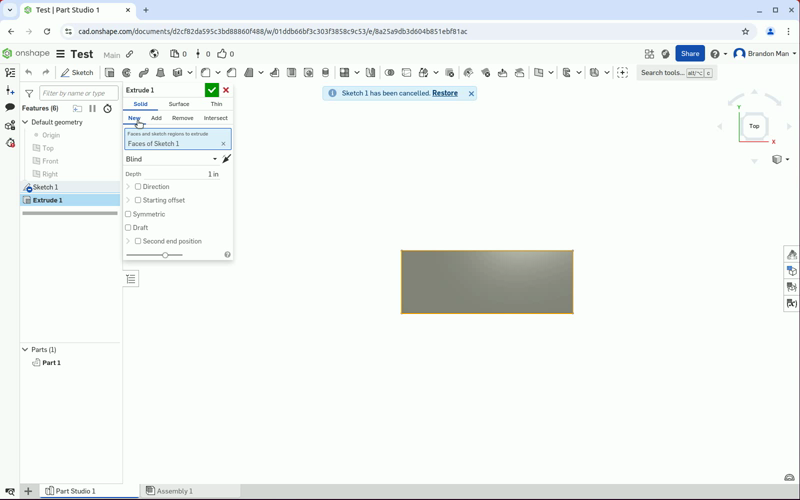
key(tab, 4)
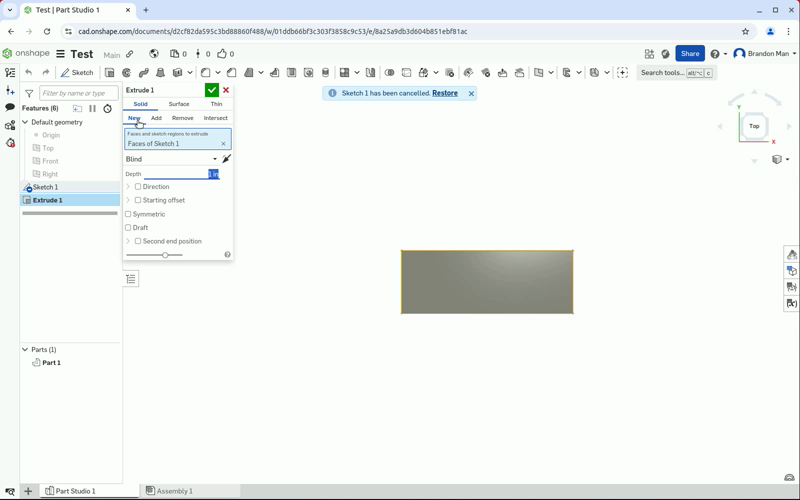
text(2.648)
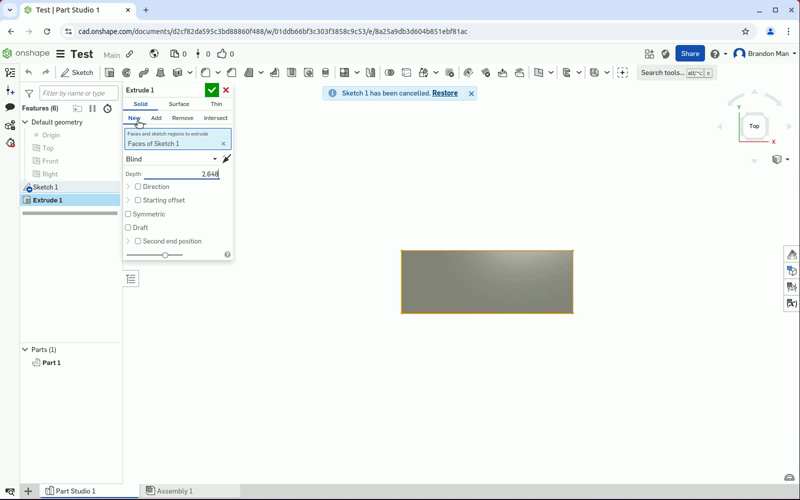
key(enter)
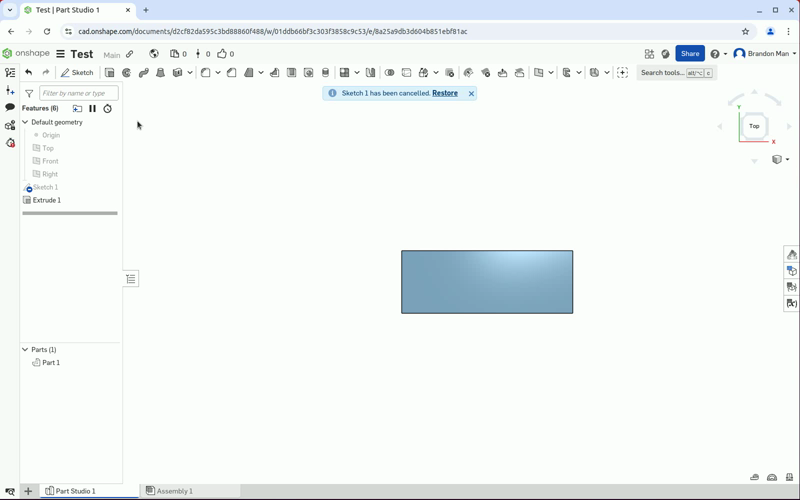
key(shift+h)
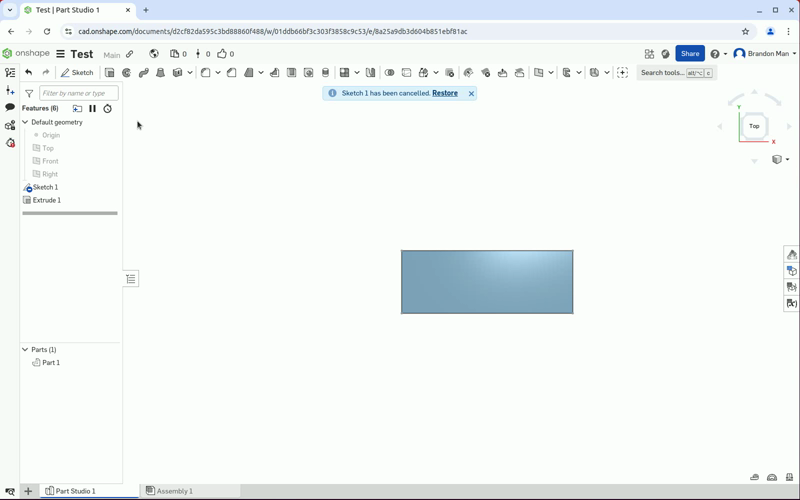
key(shift+h)
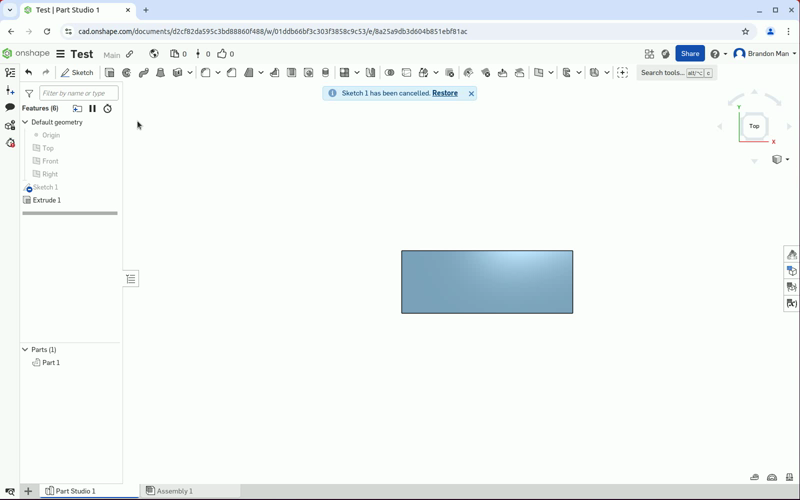
mouse_move(73, 189)
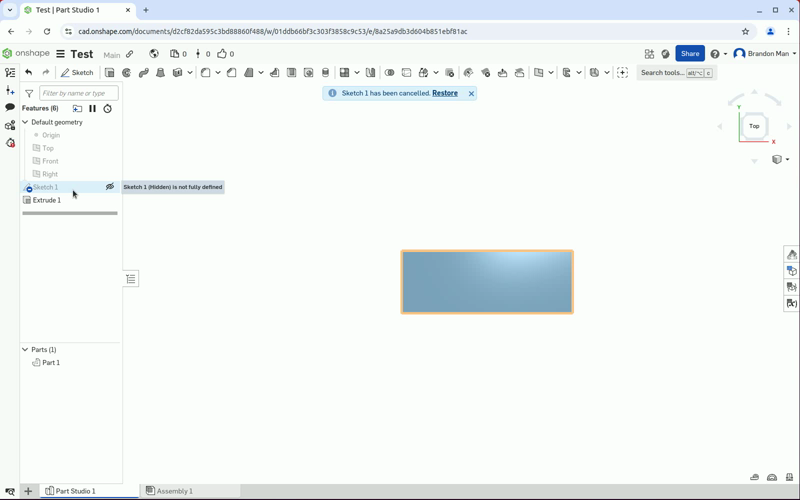
click(73, 189)
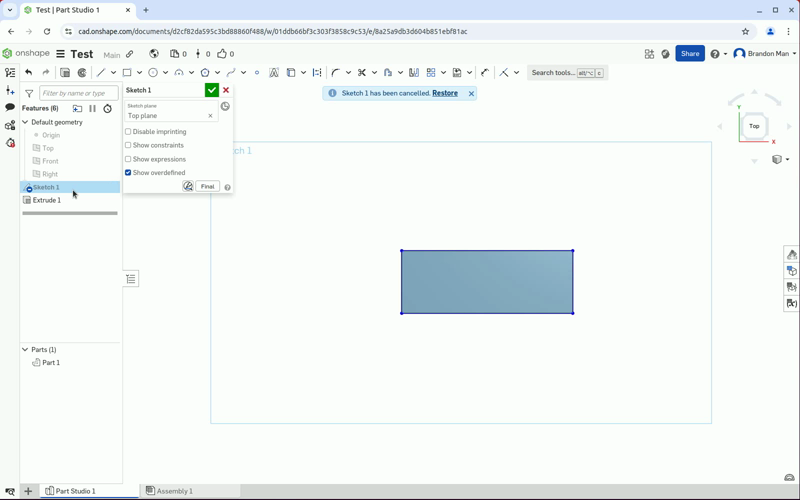
mouse_move(229, 92)
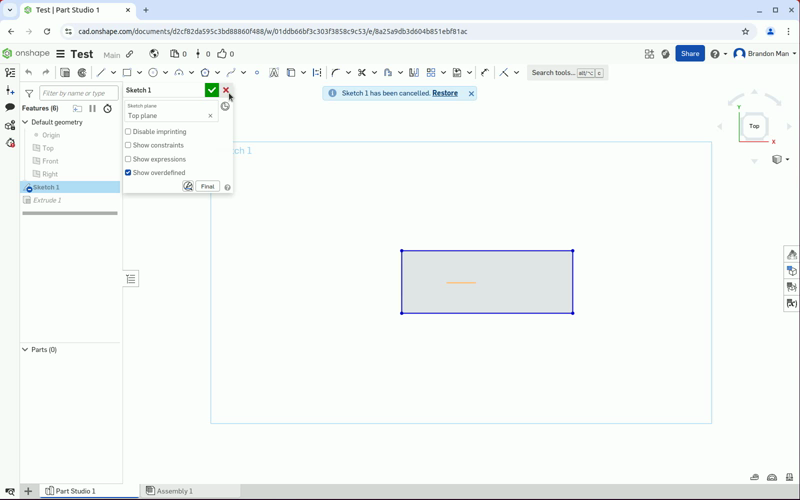
click(229, 92)
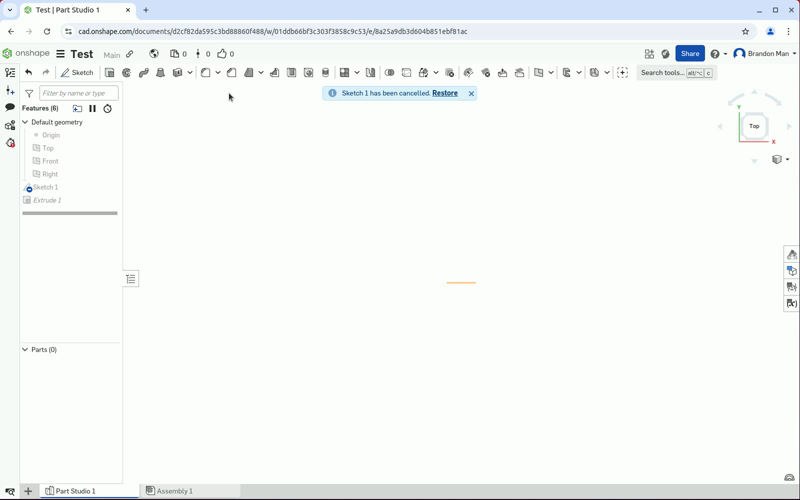
mouse_move(541, 75)
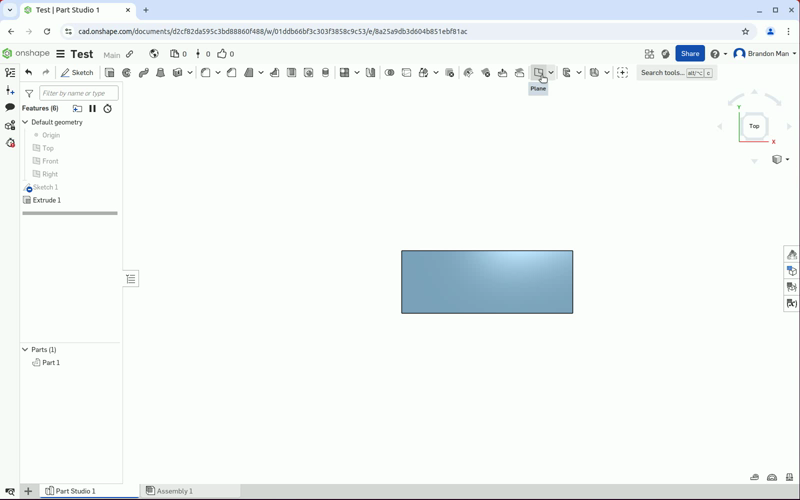
click(541, 75)
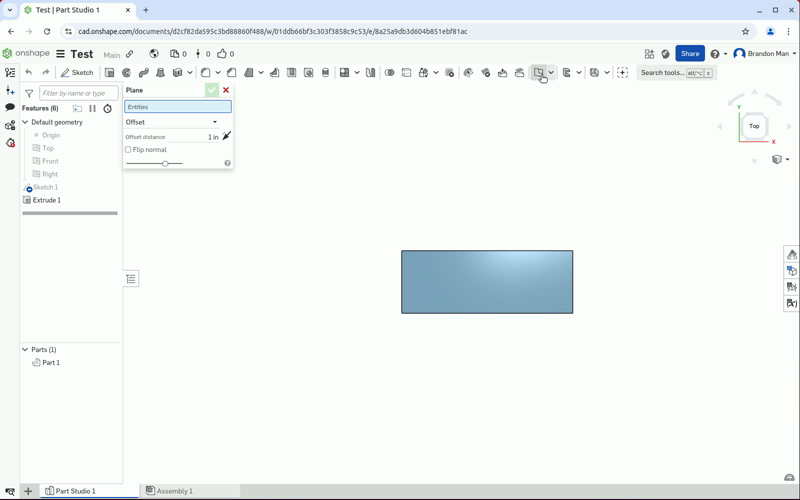
mouse_move(73, 150)
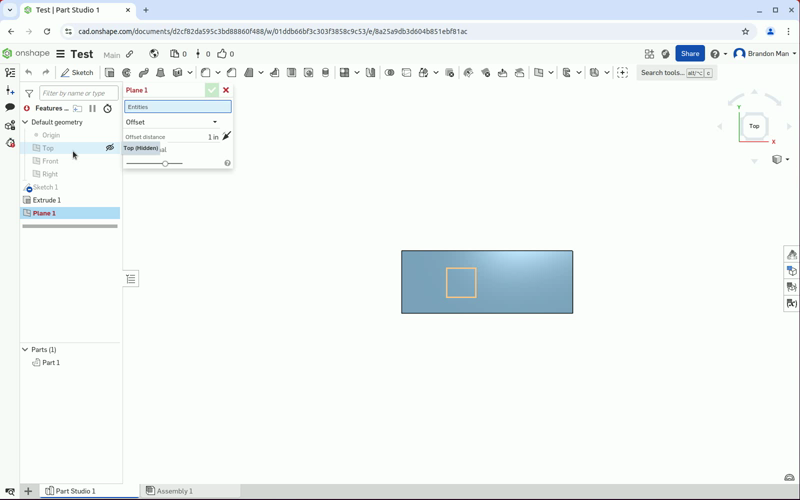
click(73, 150)
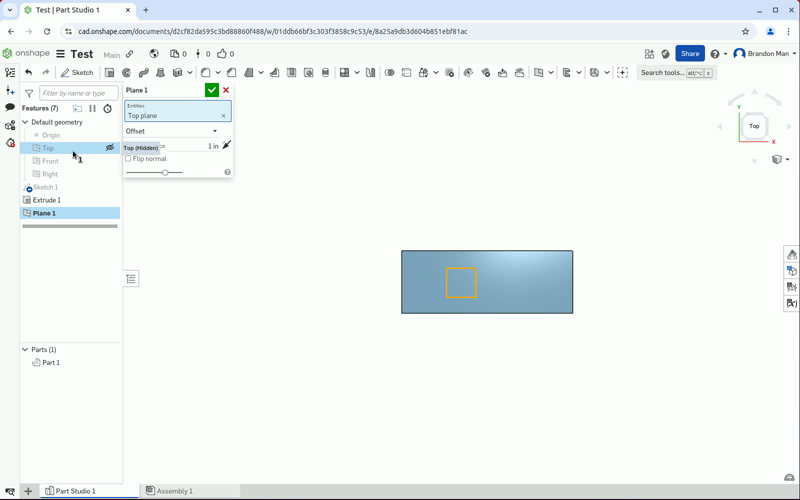
key(tab, 2)
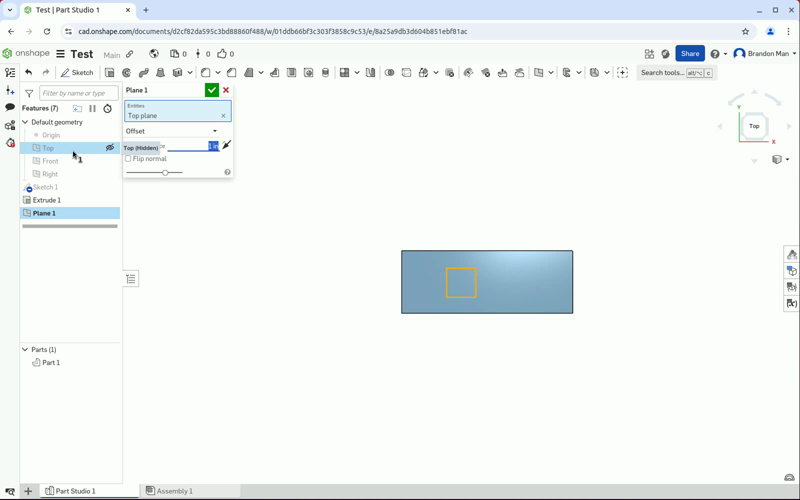
text(2.65)
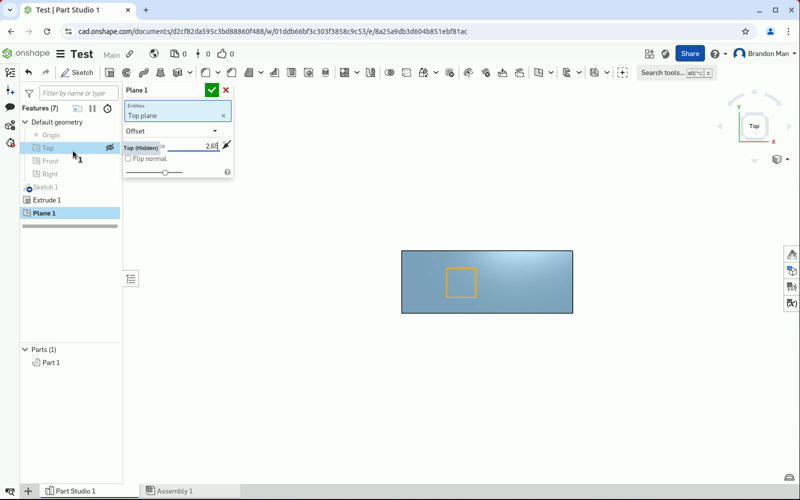
key(enter, 2)
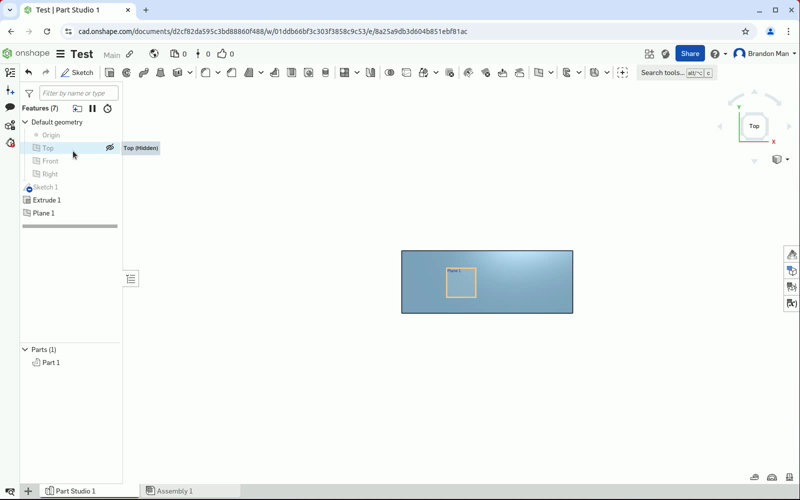
key(shift+s)
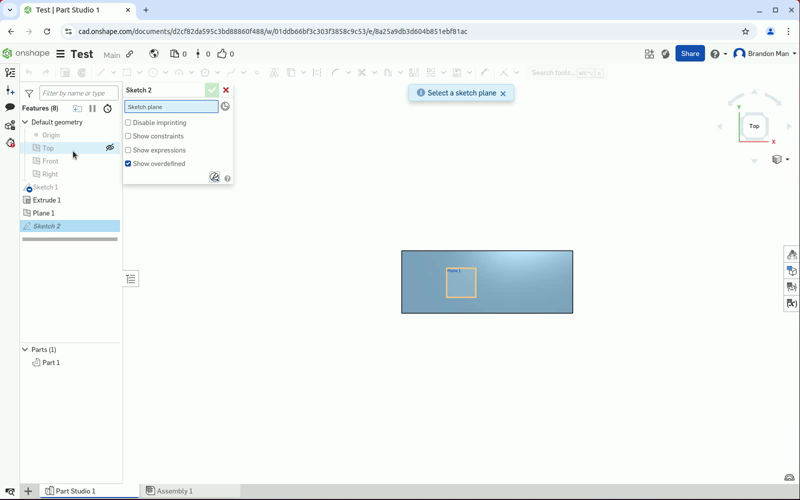
mouse_move(73, 215)
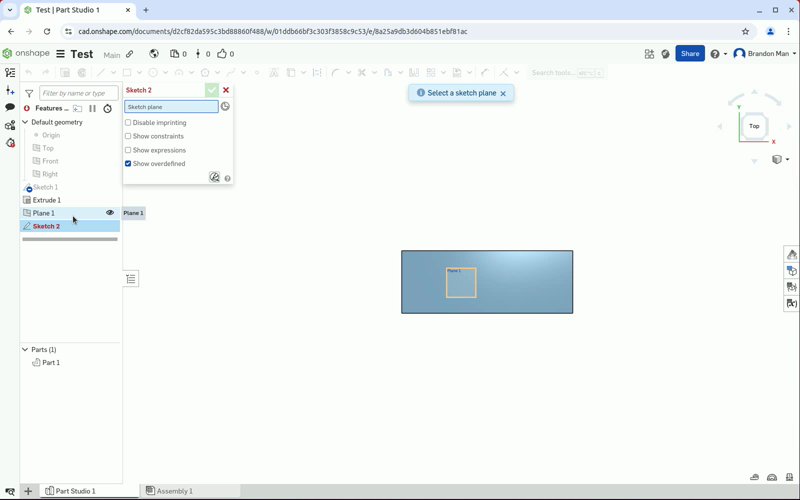
click(73, 215)
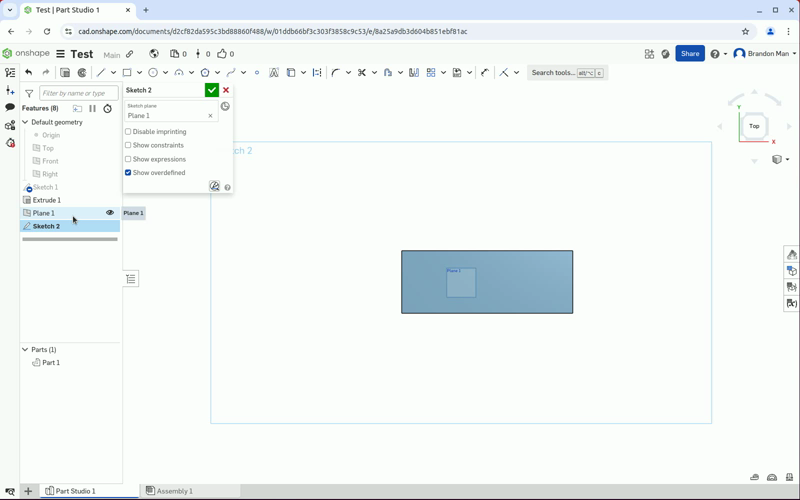
mouse_move(73, 352)
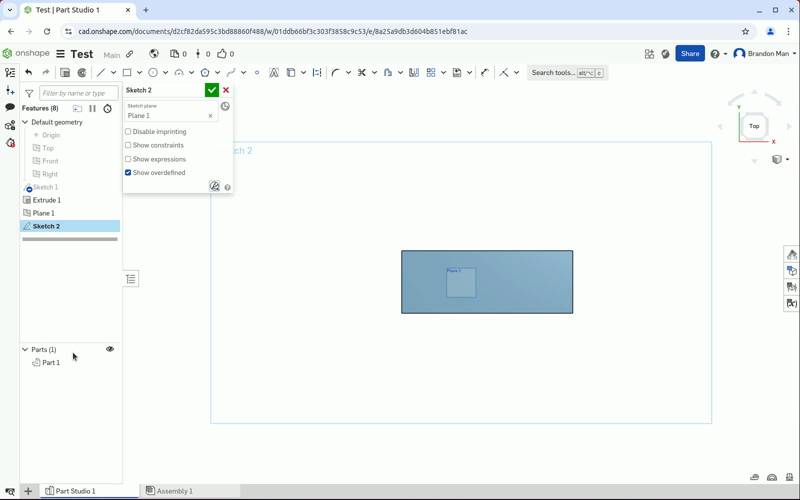
key(y)
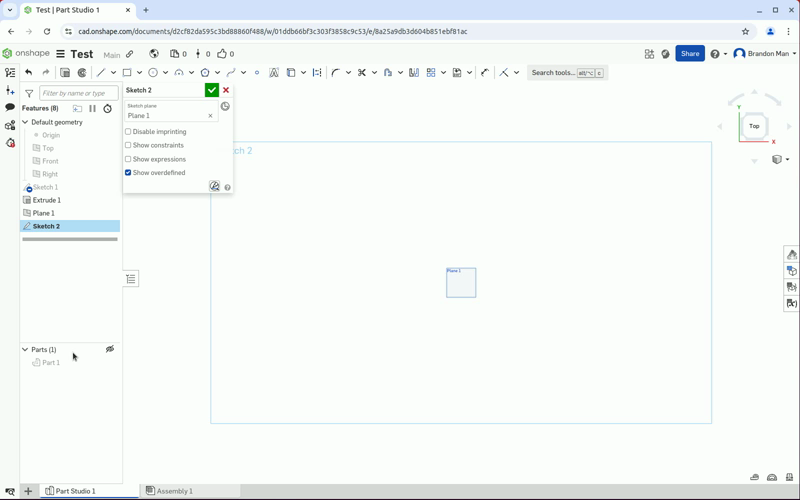
key(l)
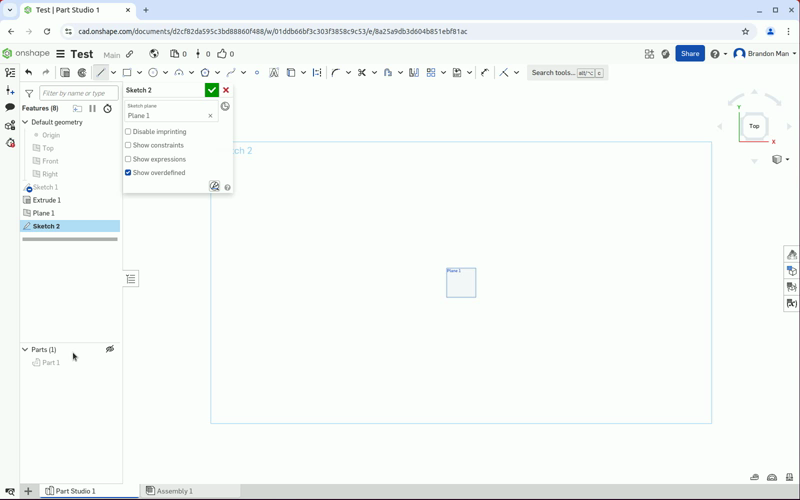
key_down(shift)
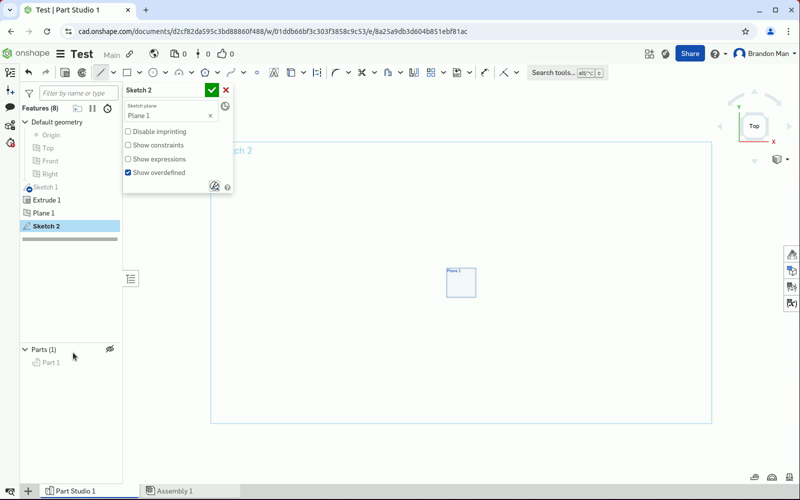
mouse_move(427, 313)
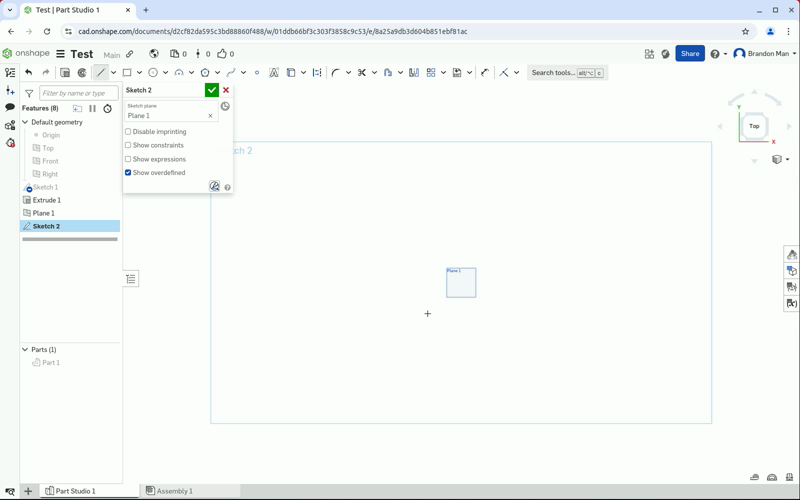
click(427, 313)
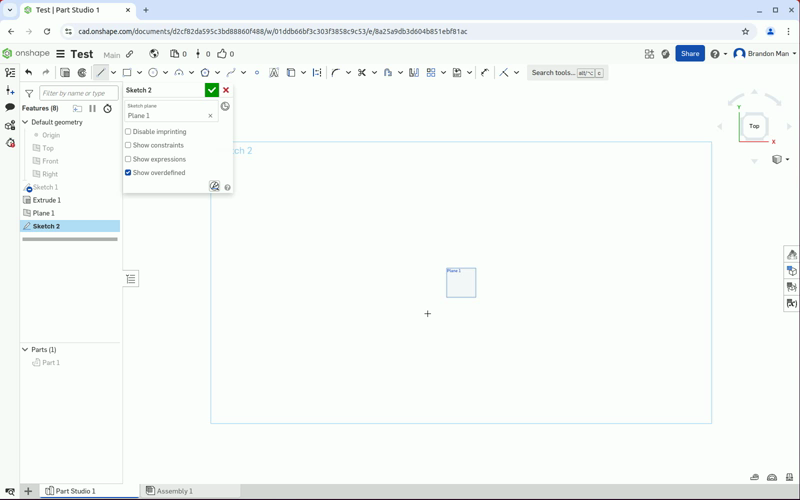
key_up(shift)
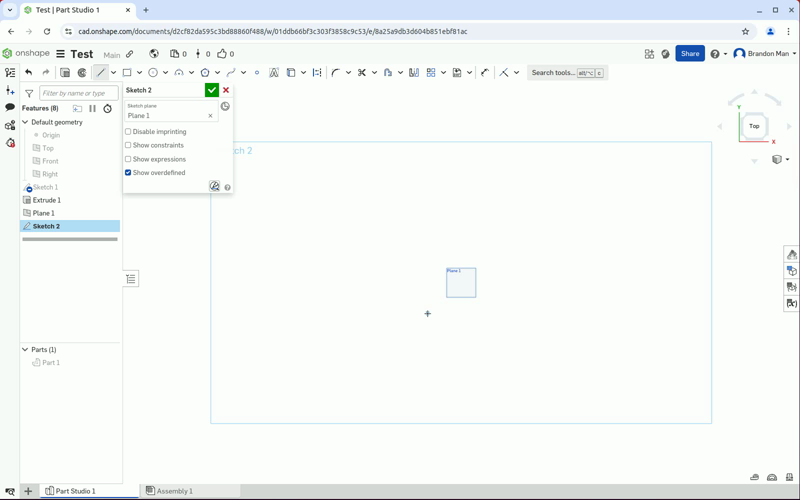
key_down(shift)
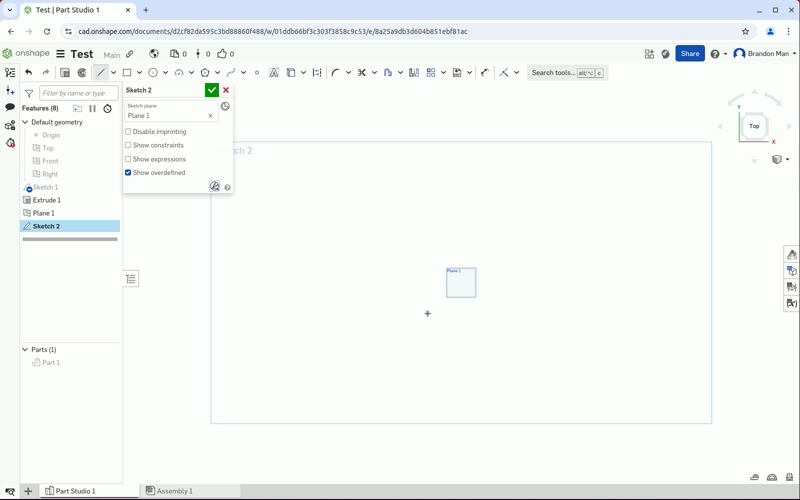
mouse_move(547, 313)
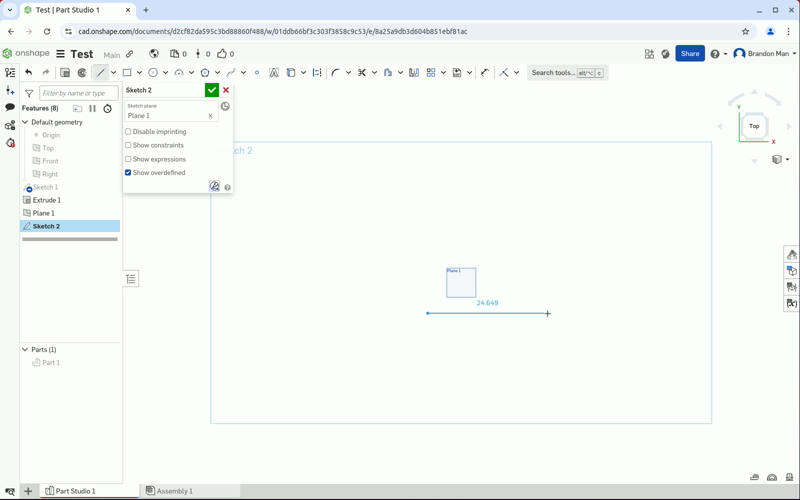
click(547, 313)
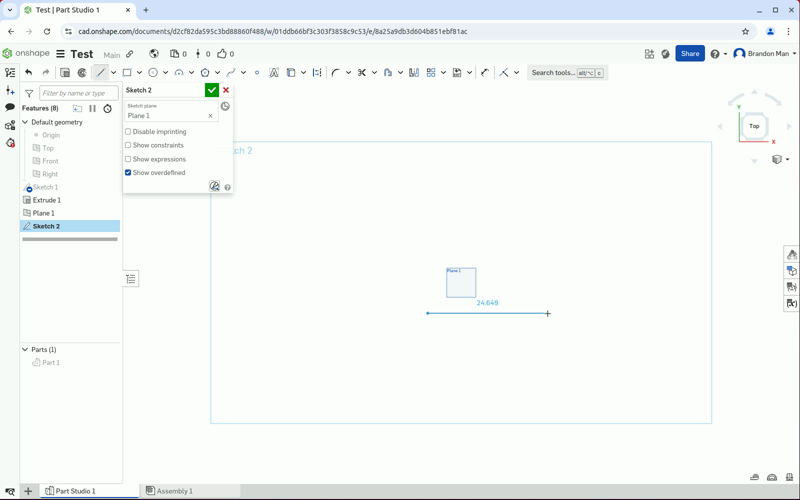
key_up(shift)
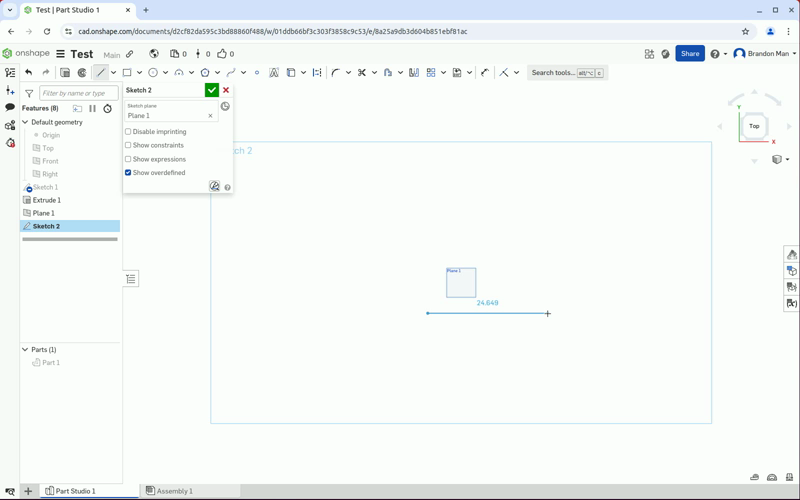
key_down(shift)
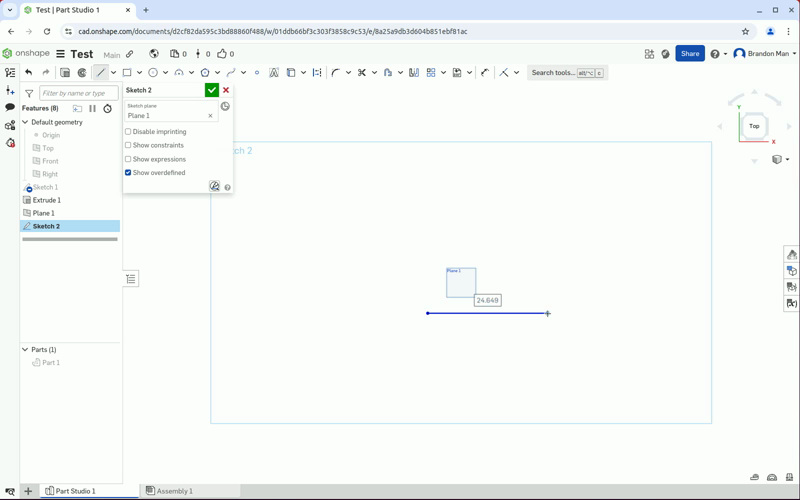
mouse_move(547, 249)
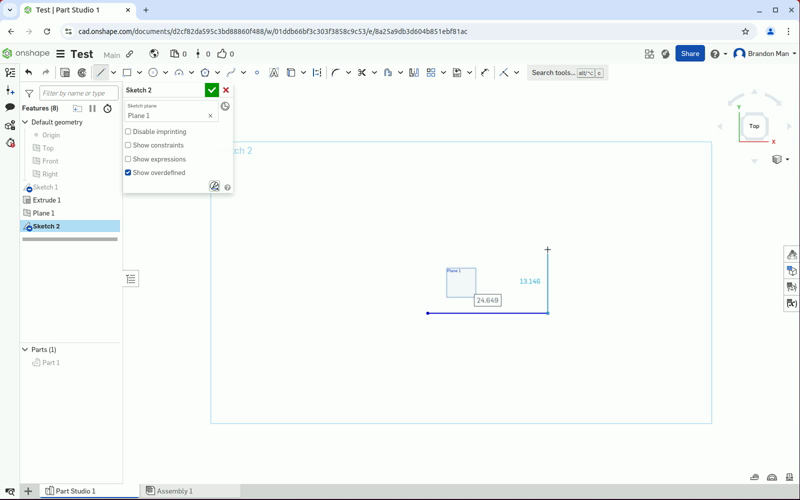
click(547, 249)
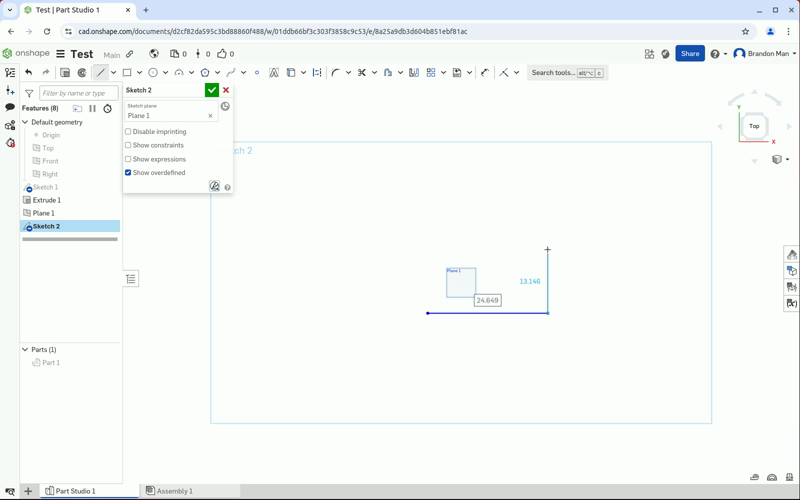
key_up(shift)
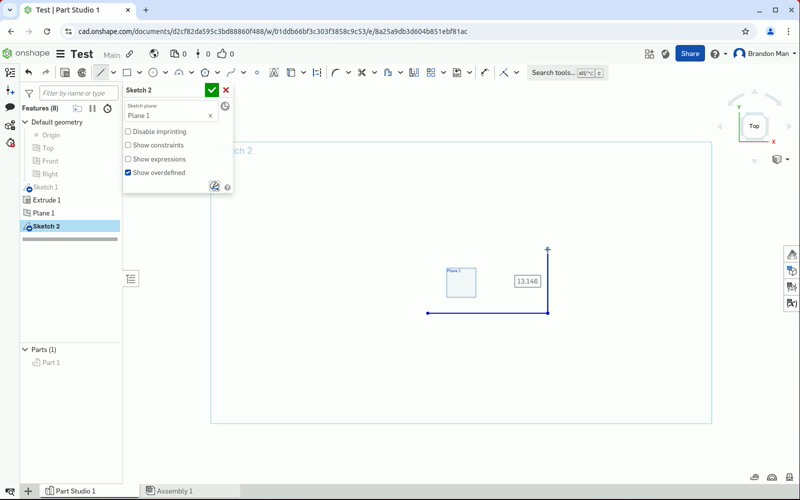
key_down(shift)
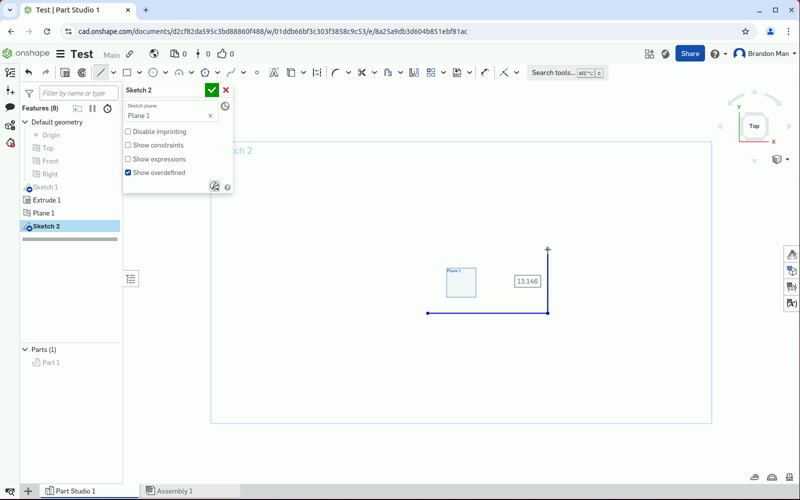
mouse_move(427, 249)
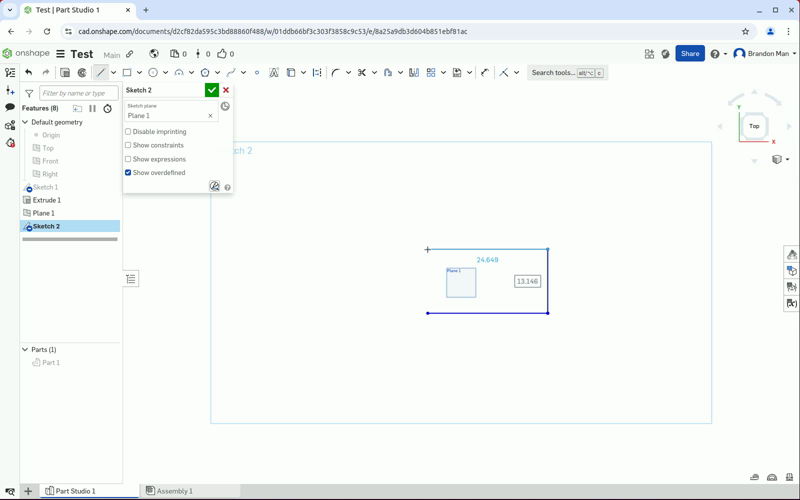
click(427, 249)
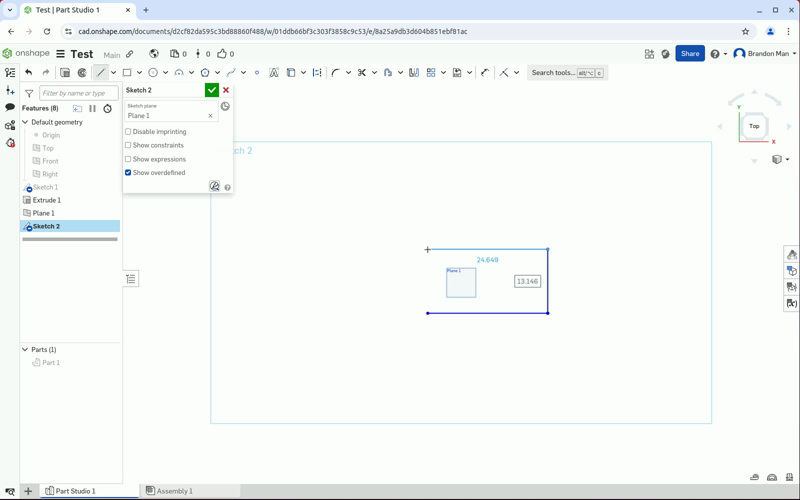
key_up(shift)
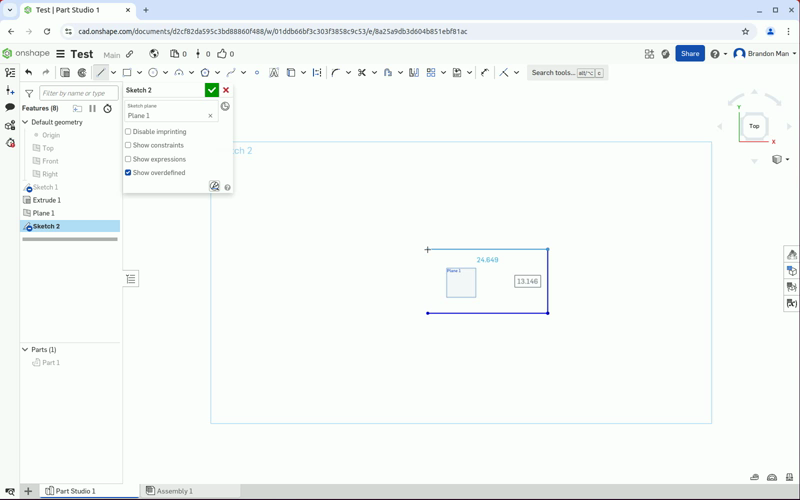
key_down(shift)
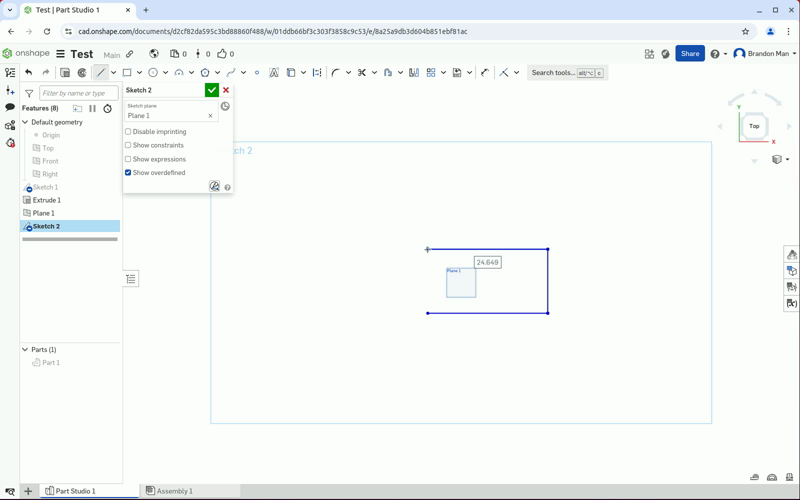
mouse_move(427, 313)
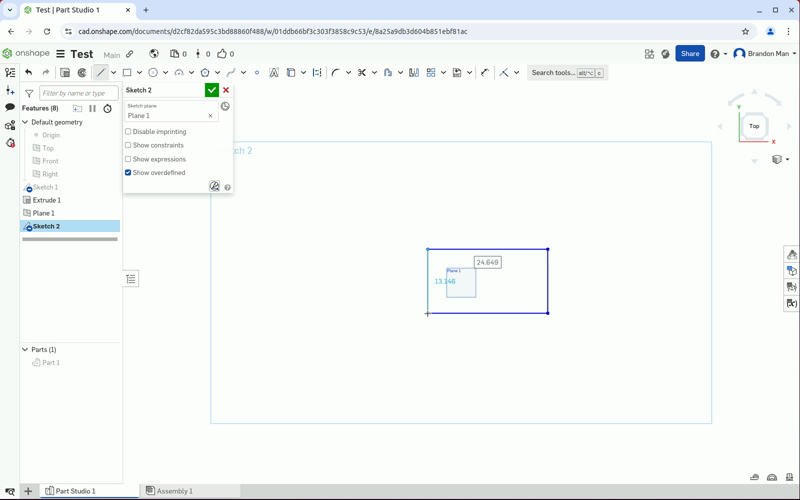
key_up(shift)
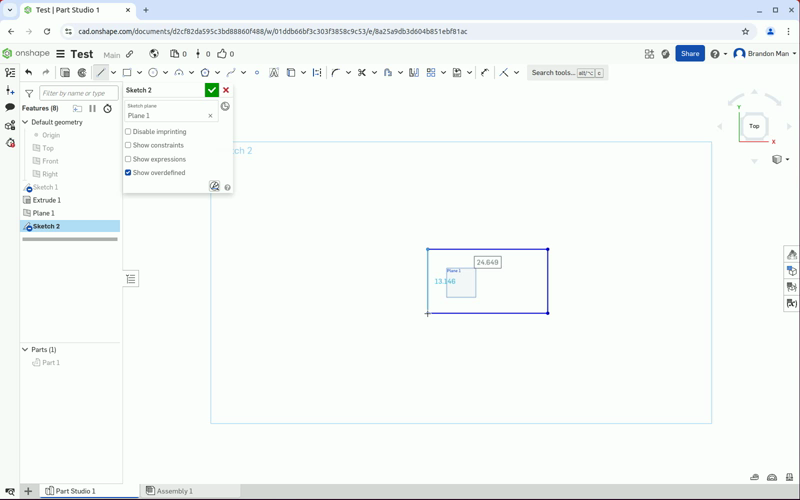
click(427, 313)
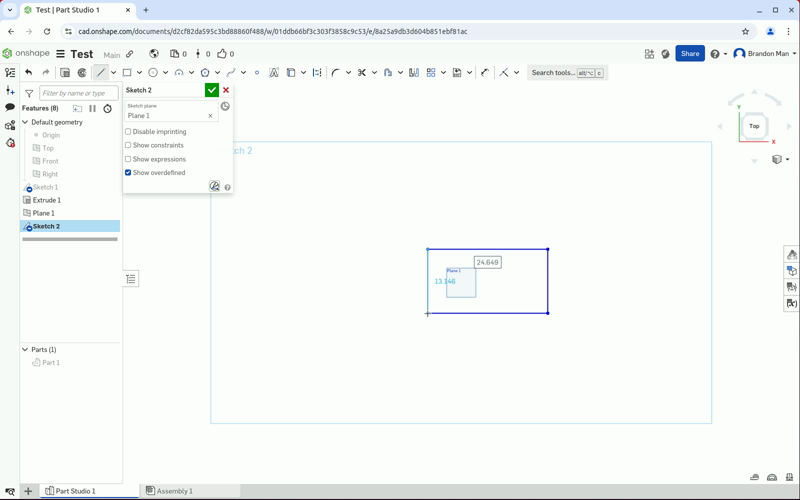
key(esc)
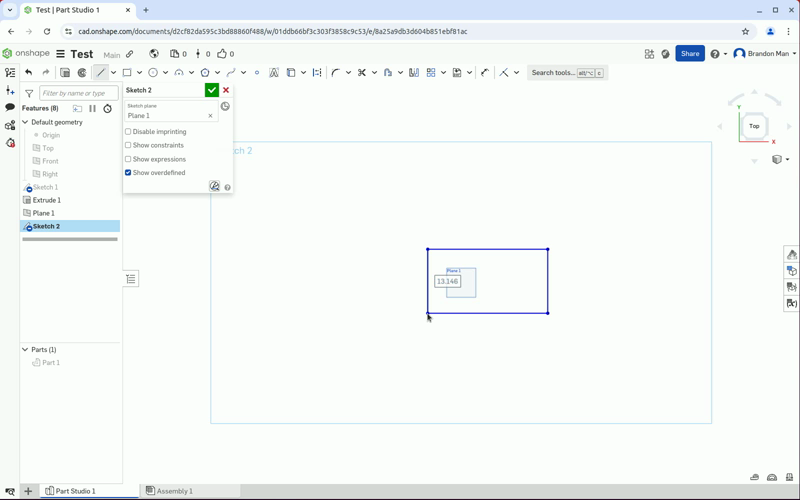
mouse_move(484, 289)
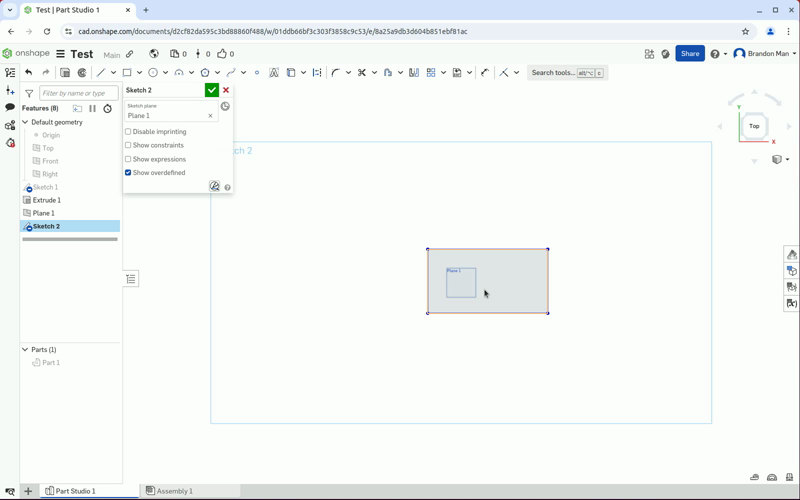
click(484, 289)
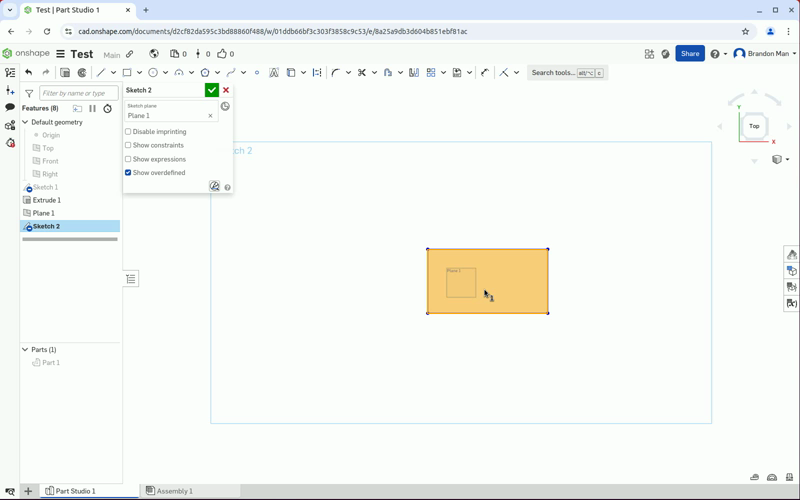
mouse_move(73, 352)
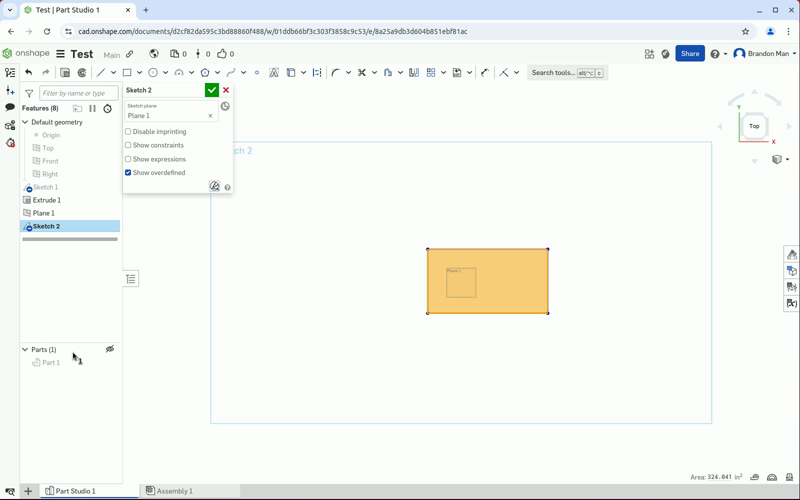
key(shift+y)
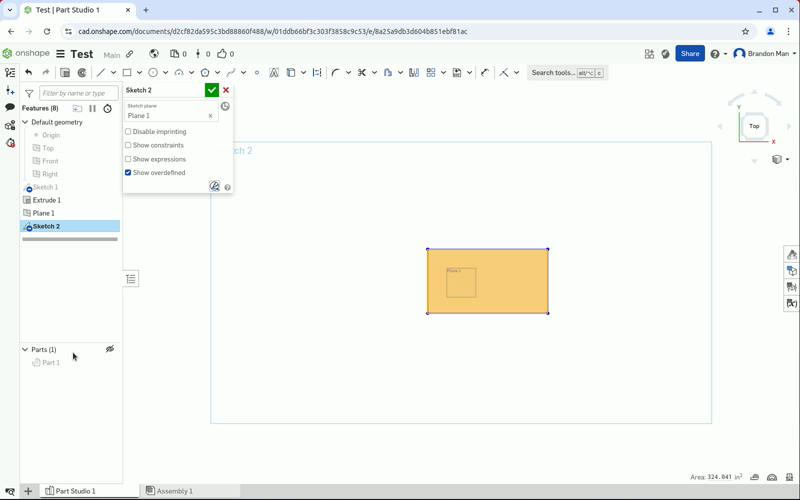
key(shift+e)
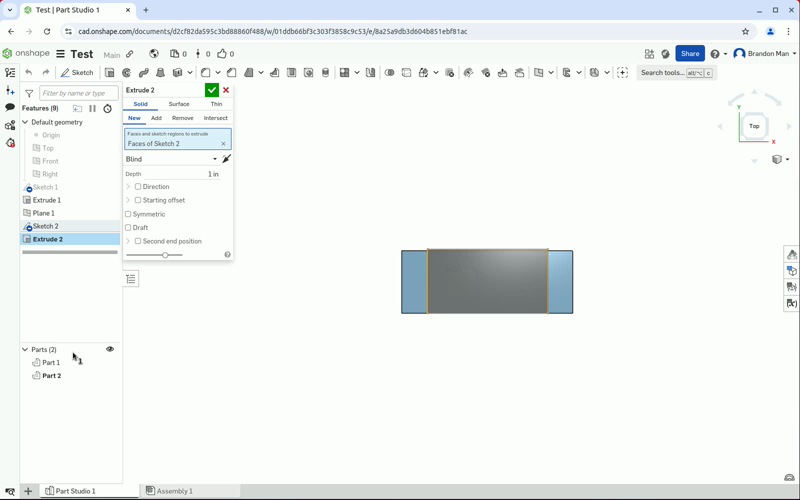
mouse_move(143, 106)
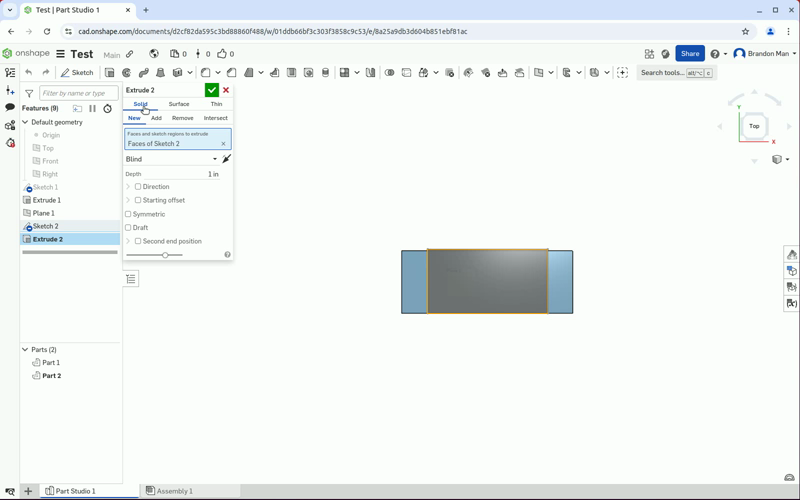
click(143, 106)
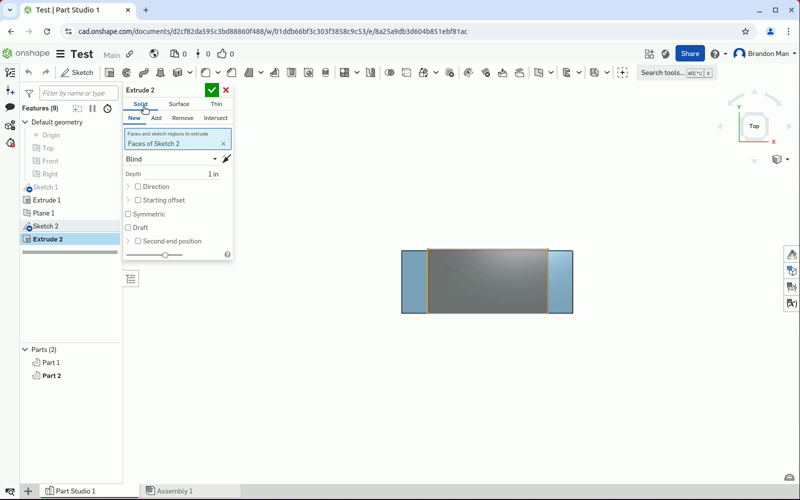
mouse_move(137, 120)
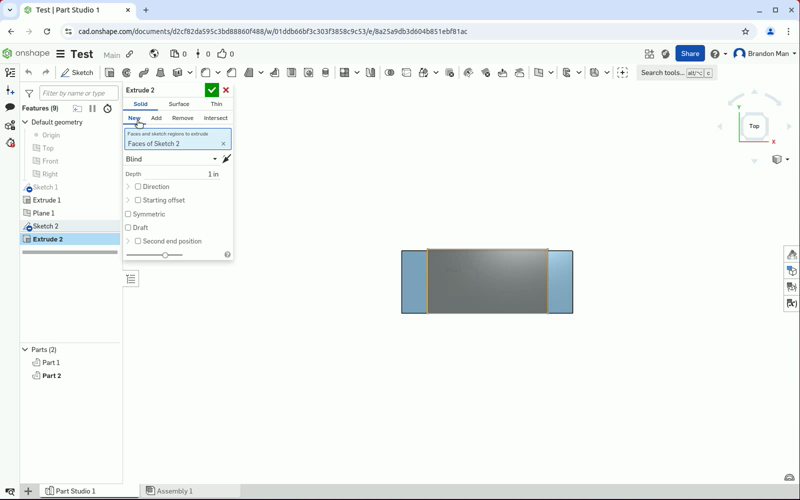
click(137, 120)
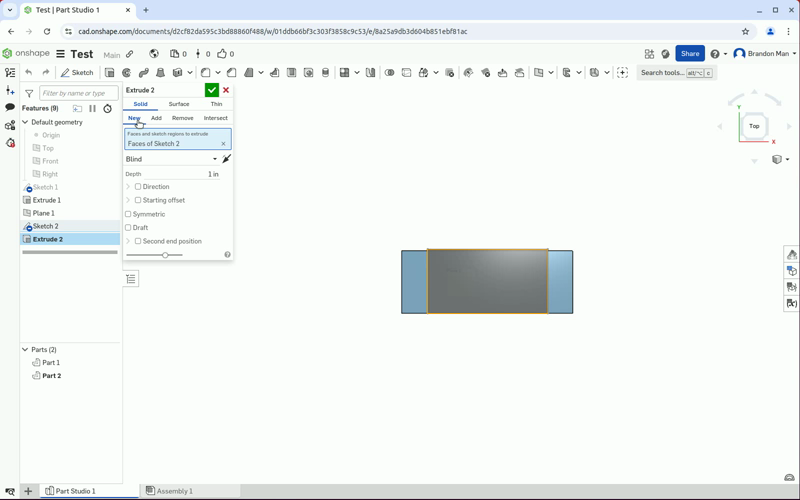
key(tab, 4)
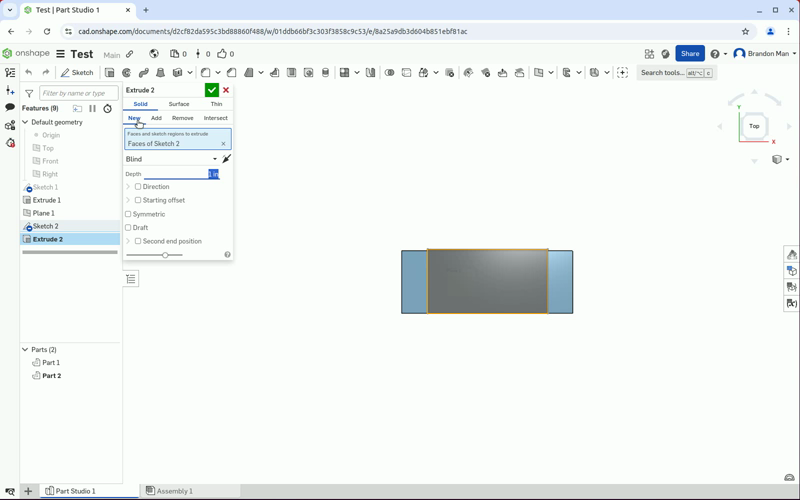
text(3.851)
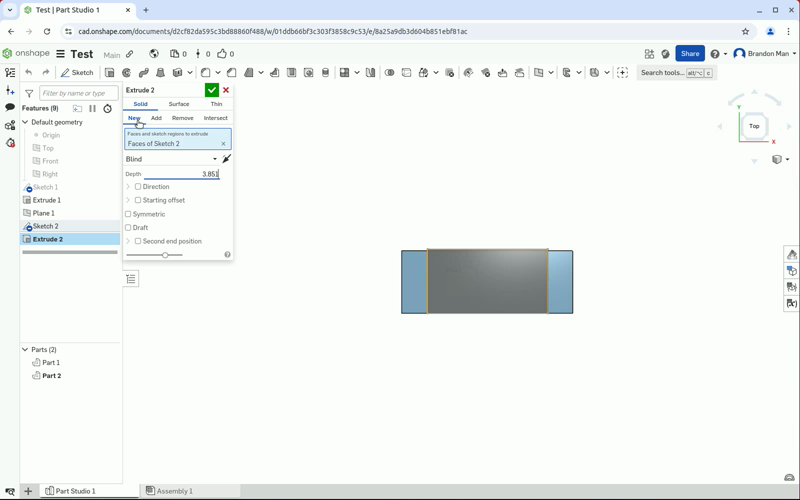
key(enter)
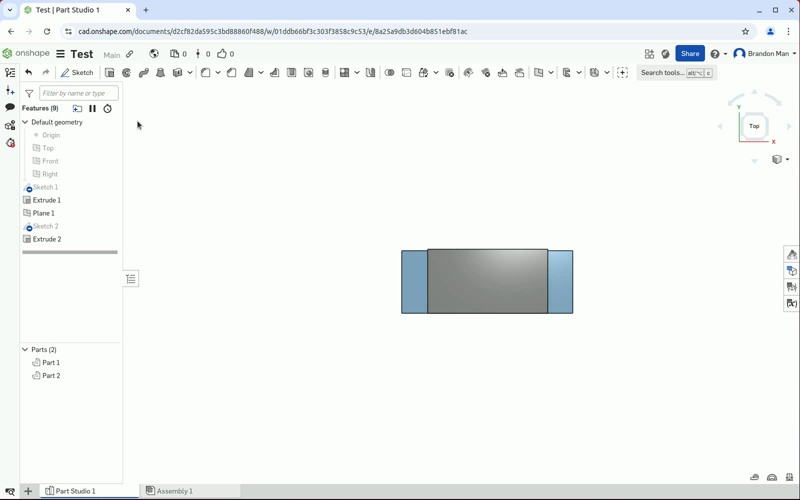
key(shift+h)
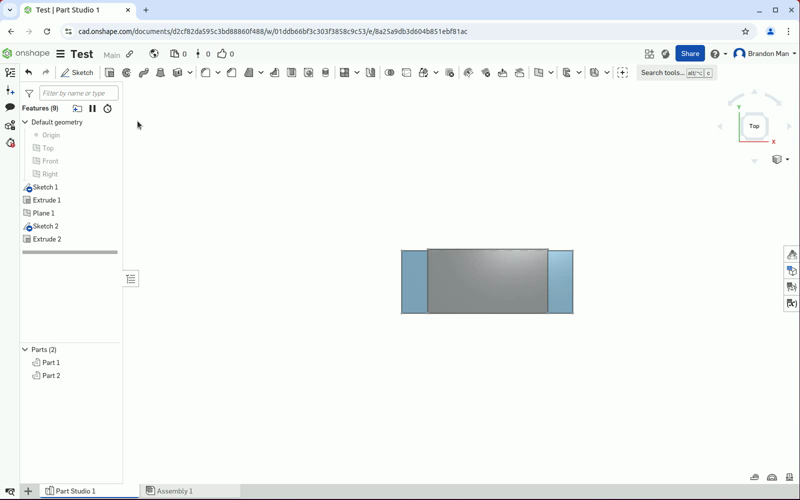
key(shift+h)
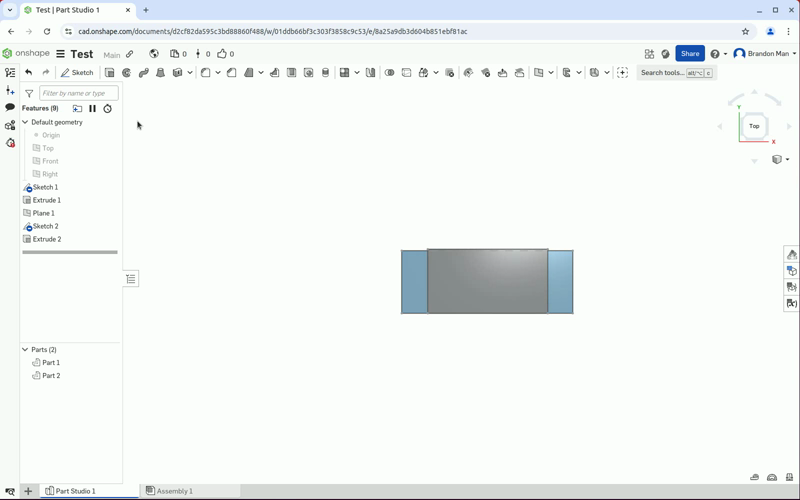
key(shift+7)
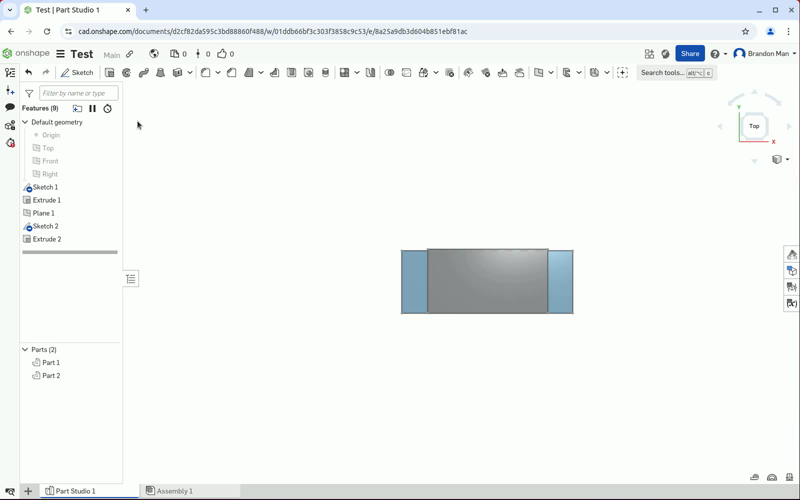
key(up, 3)
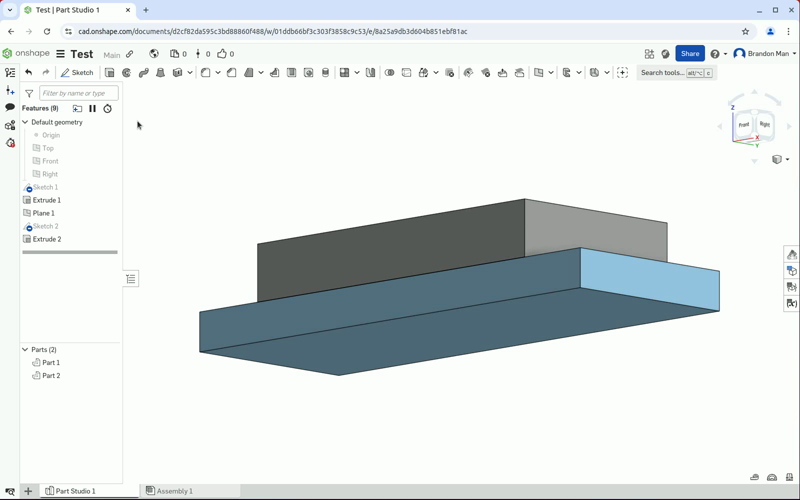
key(left, 3)
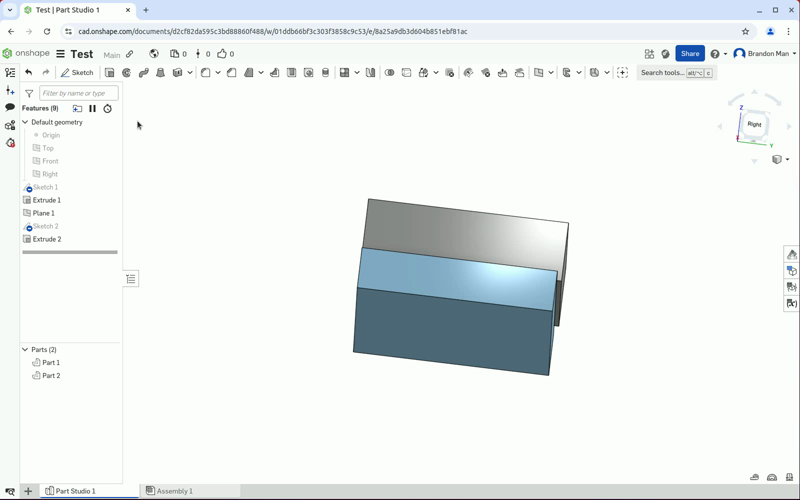
key(right, 3)
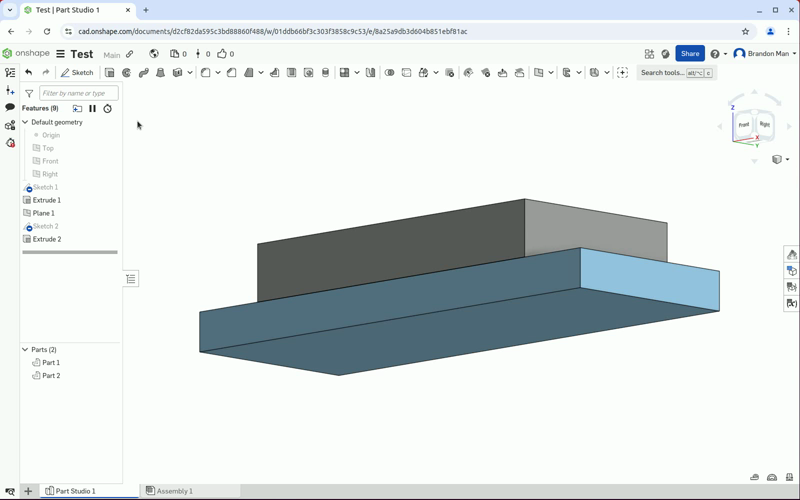
key(down, 3)
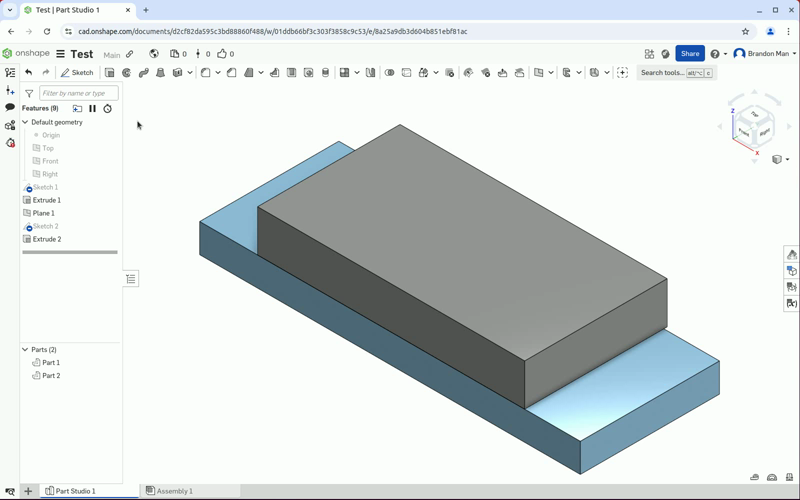
mouse_move(73, 189)
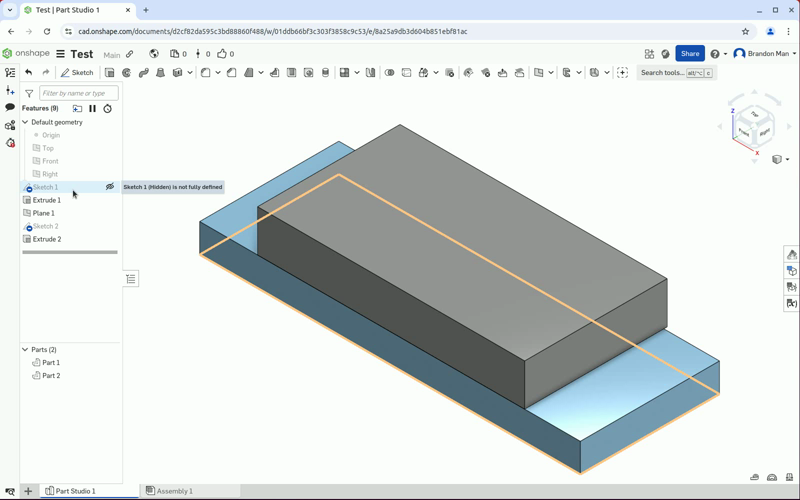
click(73, 189)